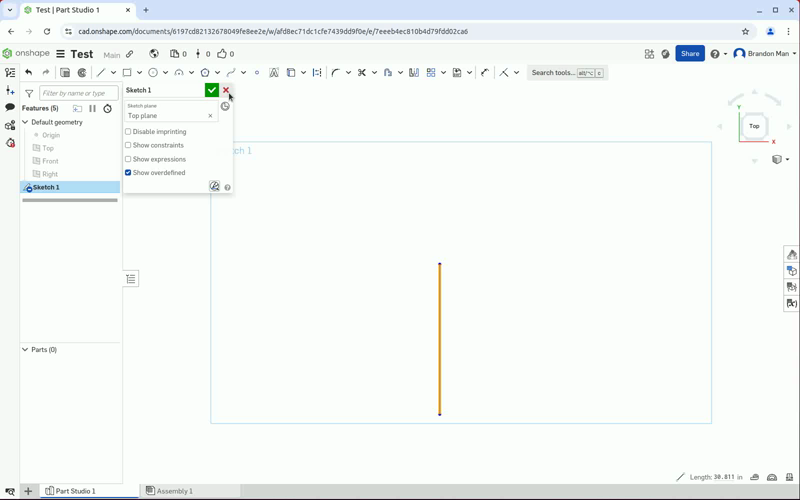
key(shift+h)
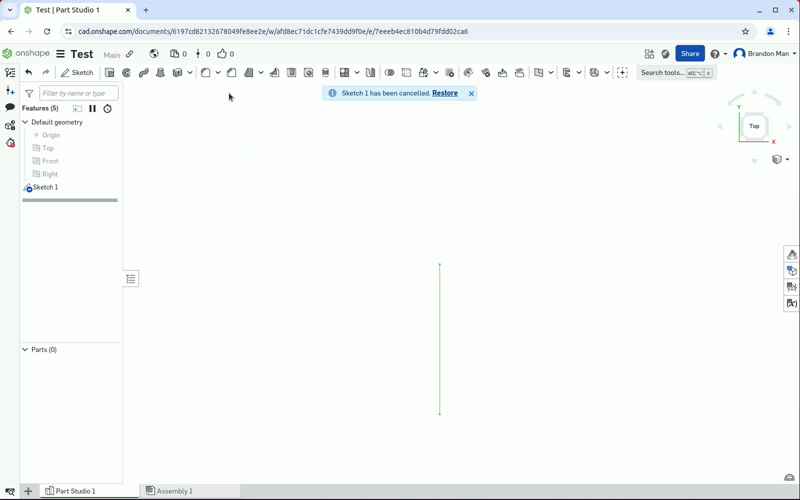
key(shift+s)
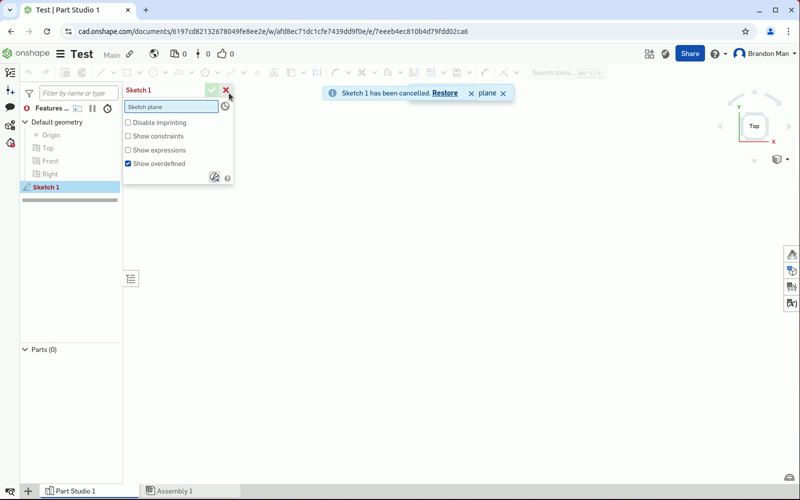
mouse_move(73, 150)
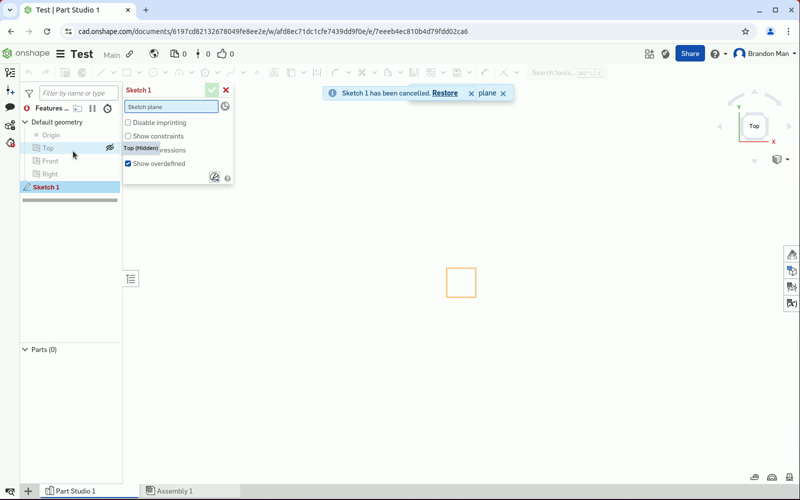
click(73, 150)
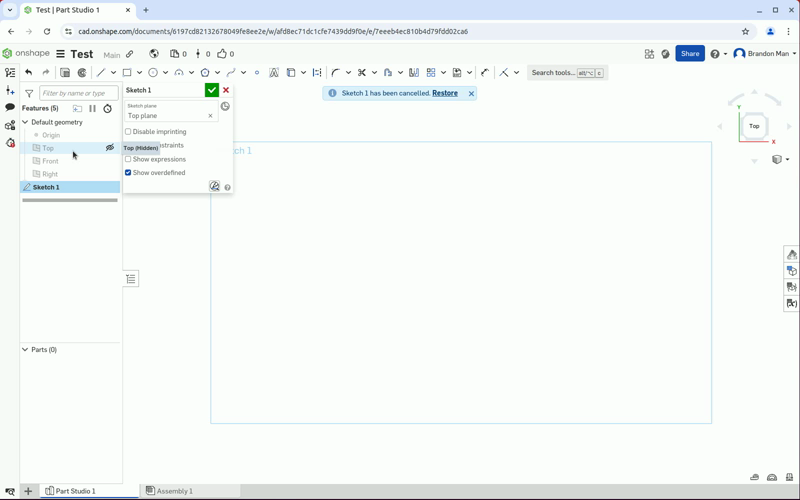
mouse_move(73, 352)
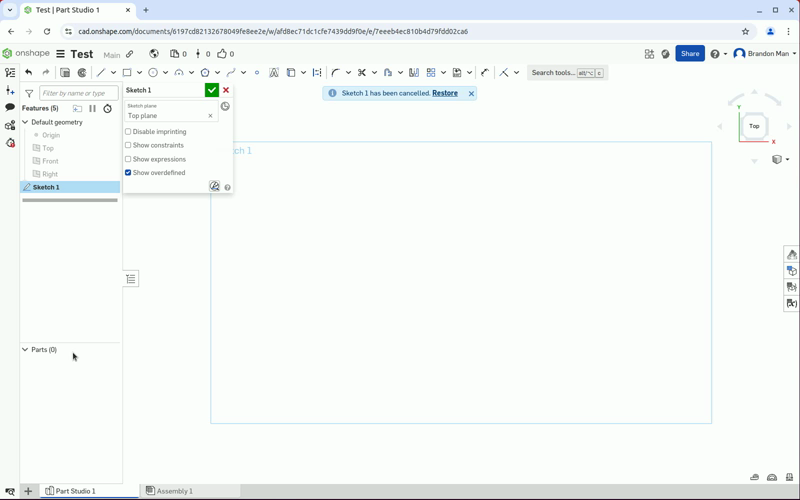
key(y)
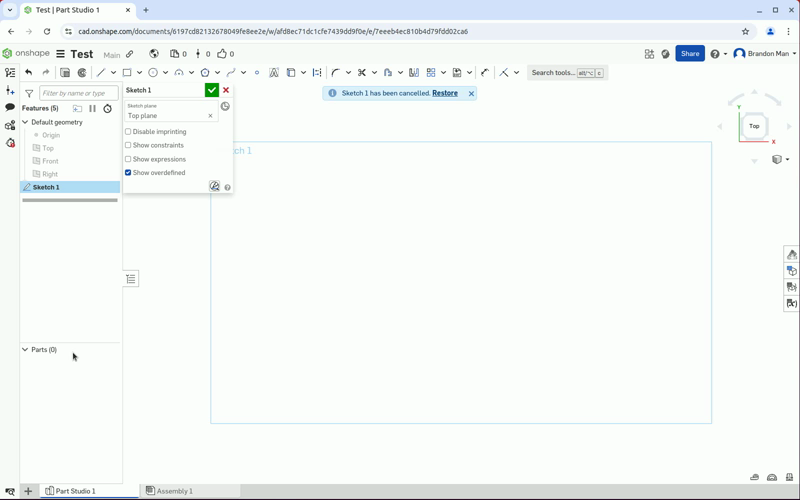
key(l)
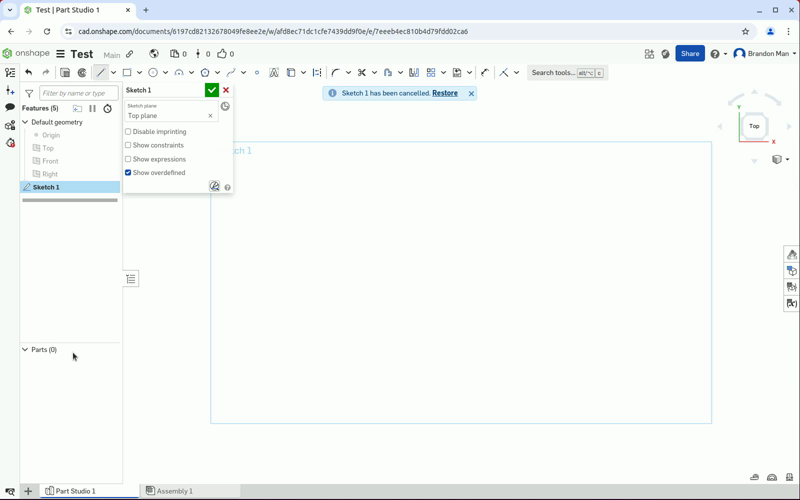
key_down(shift)
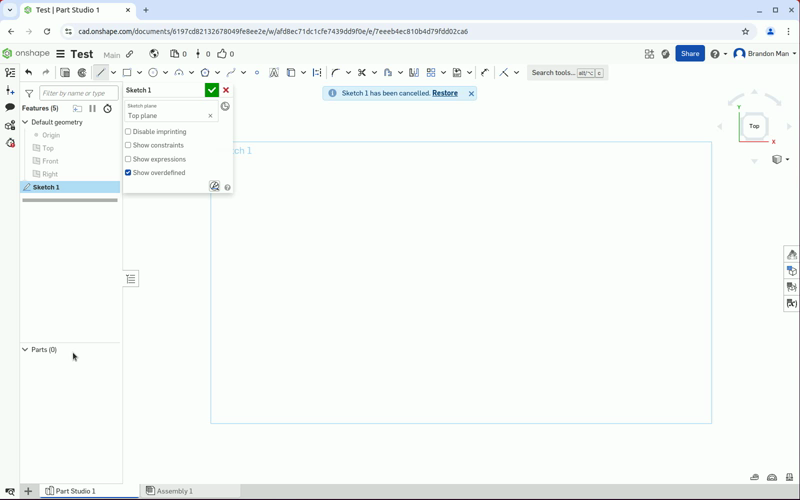
mouse_move(348, 282)
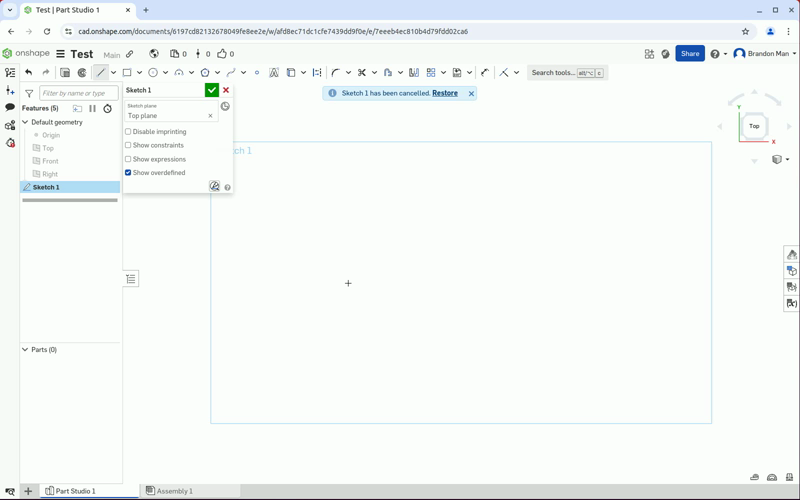
click(348, 282)
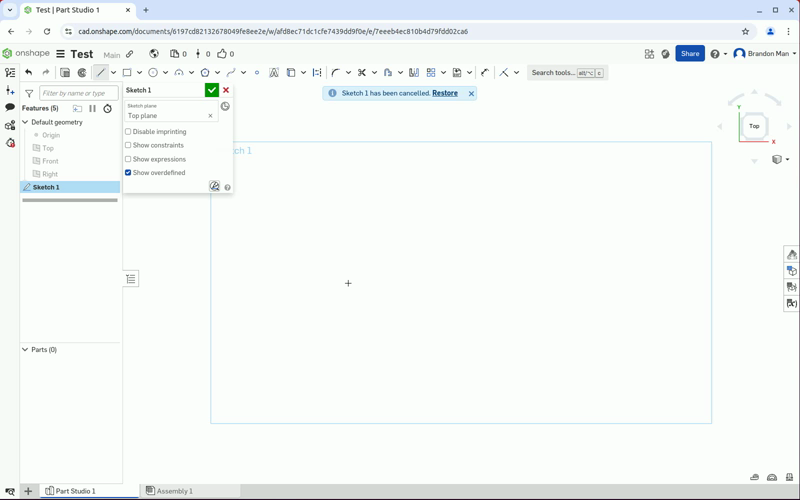
key_up(shift)
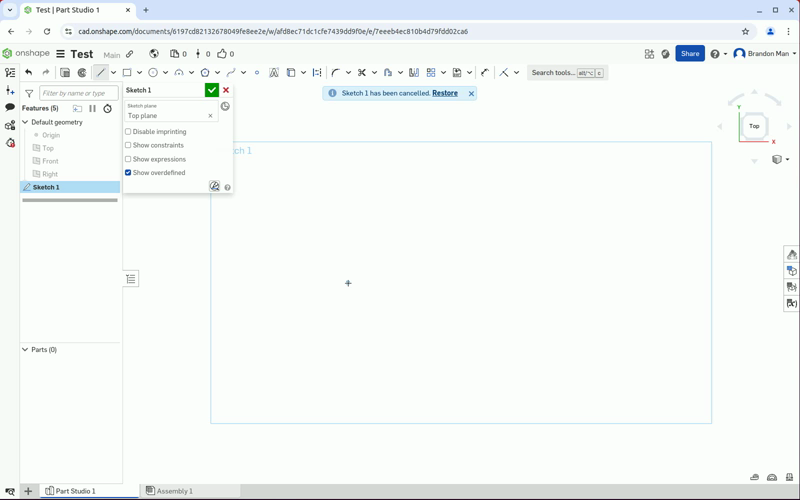
key_down(shift)
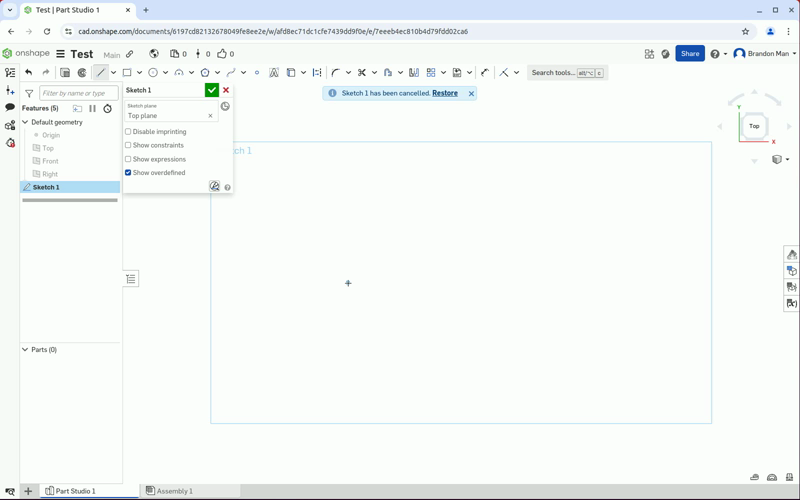
mouse_move(460, 282)
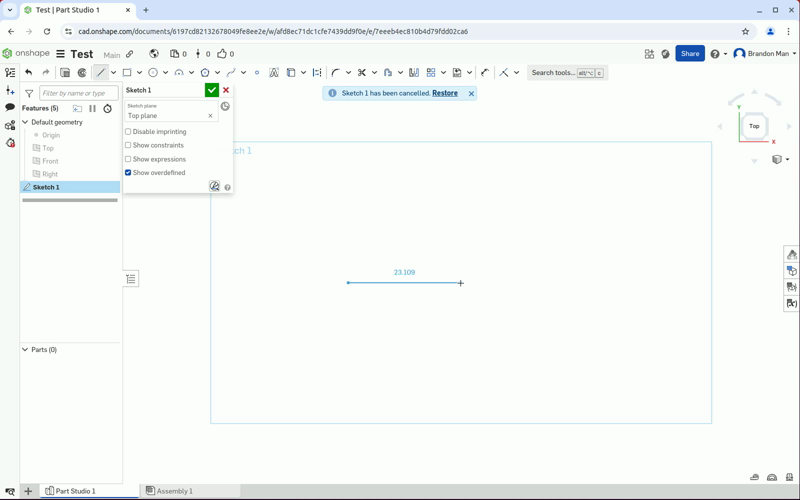
click(460, 282)
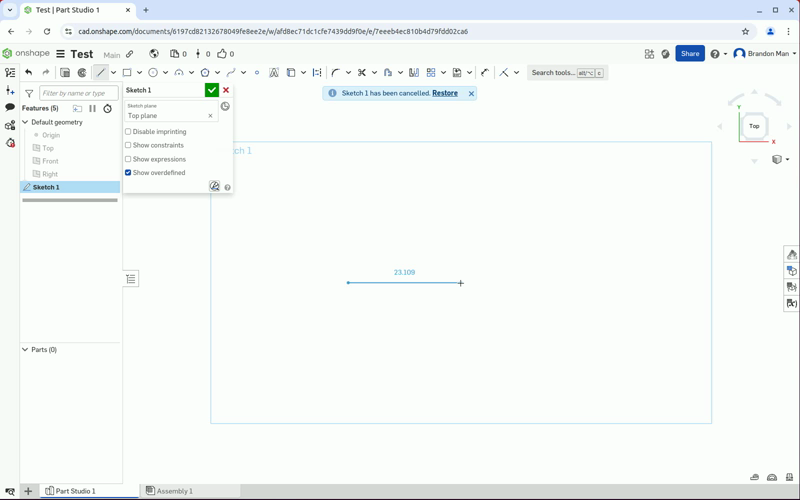
key_up(shift)
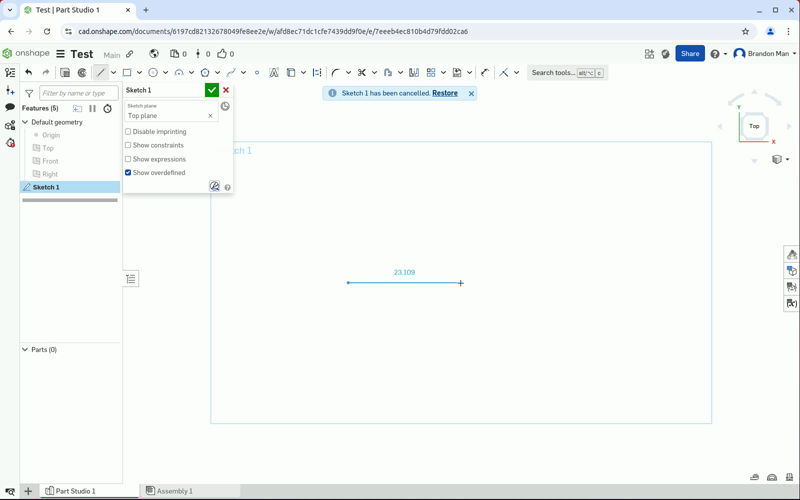
key_down(shift)
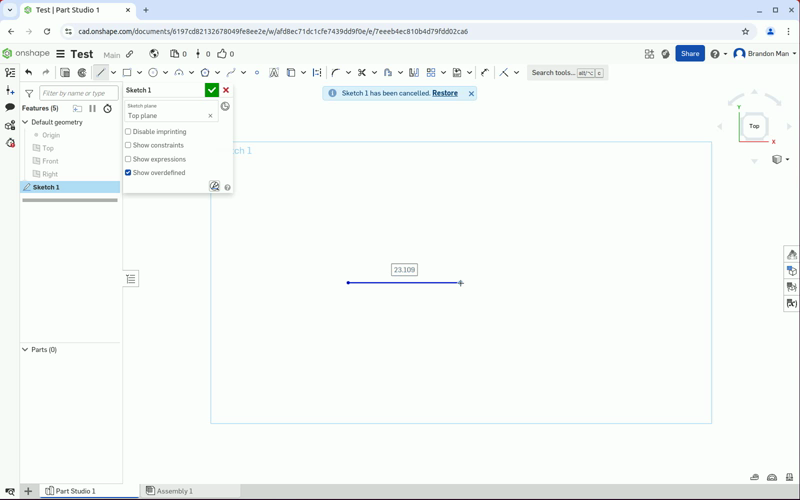
mouse_move(490, 282)
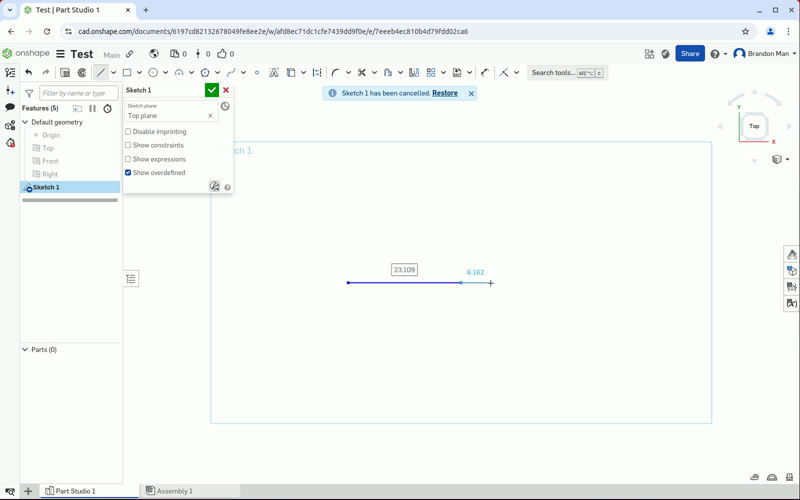
mouse_move(460, 226)
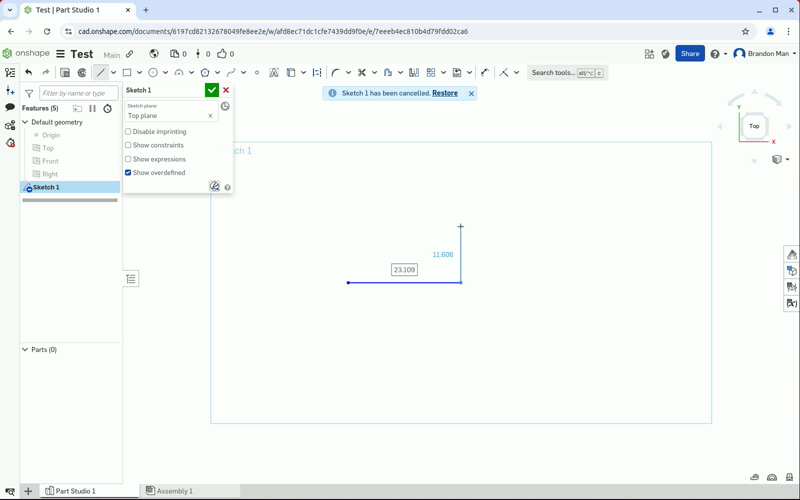
click(460, 226)
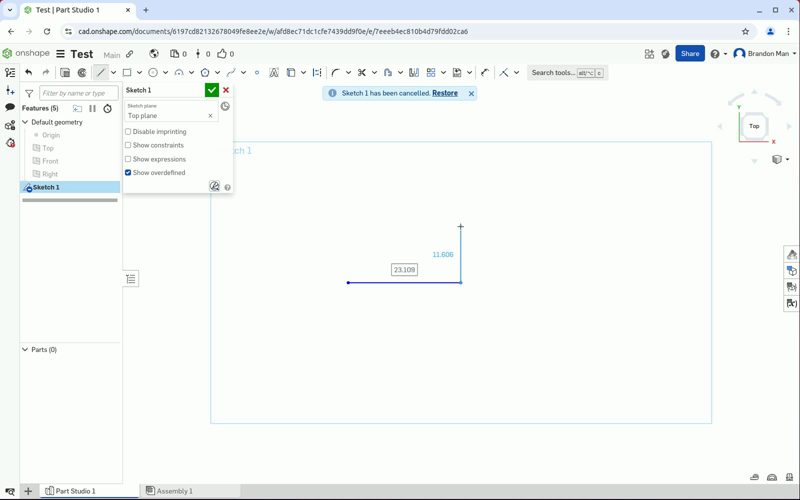
key_up(shift)
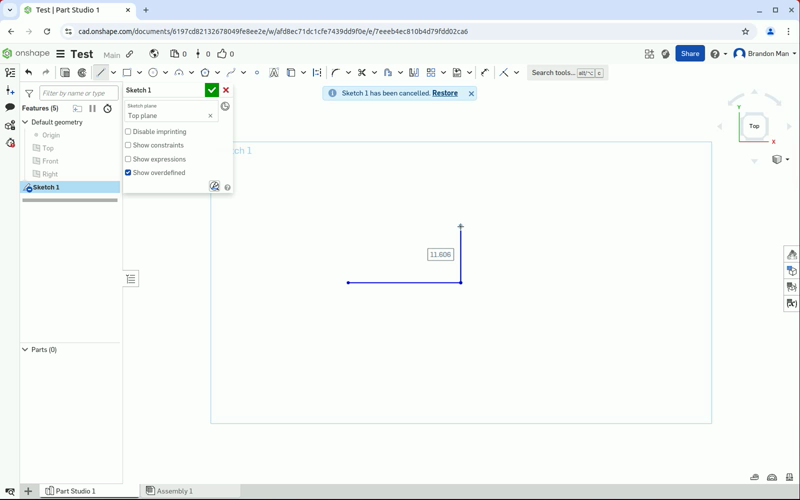
key_down(shift)
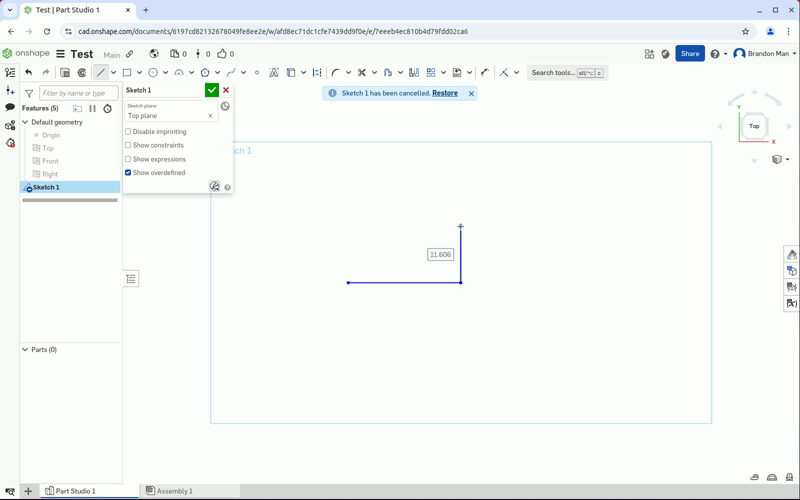
mouse_move(348, 226)
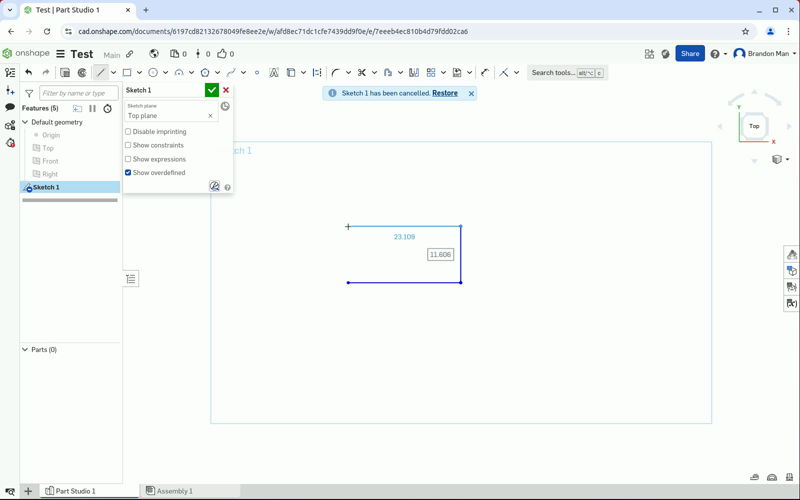
click(348, 226)
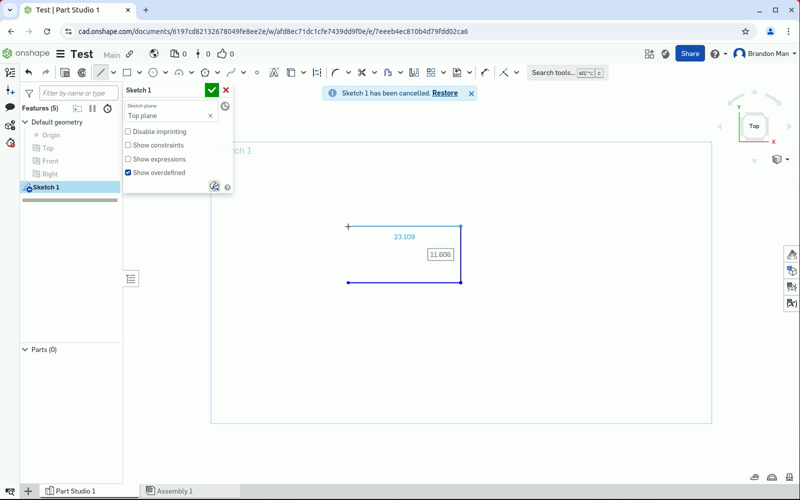
key_up(shift)
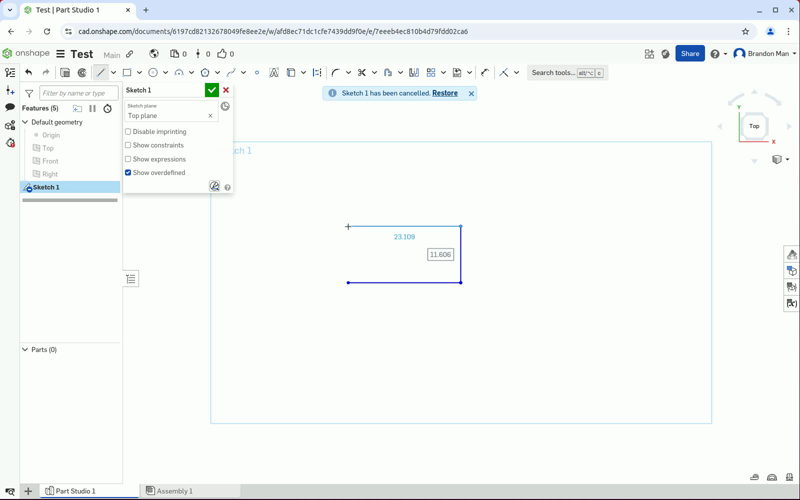
mouse_move(378, 226)
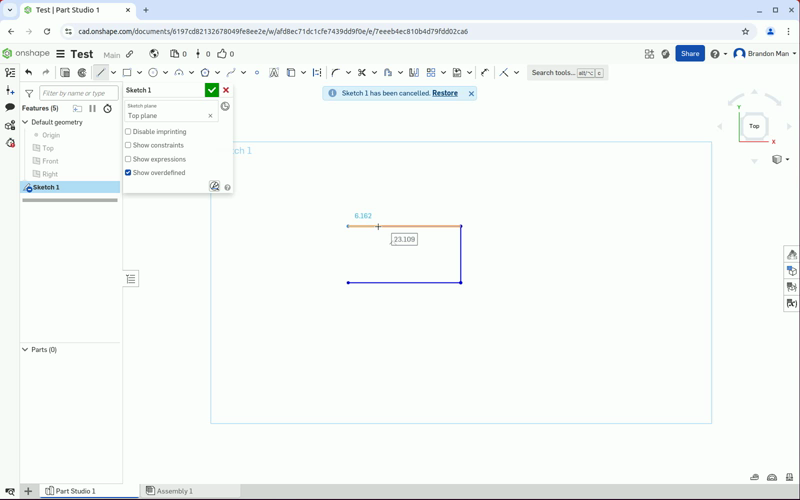
key_down(shift)
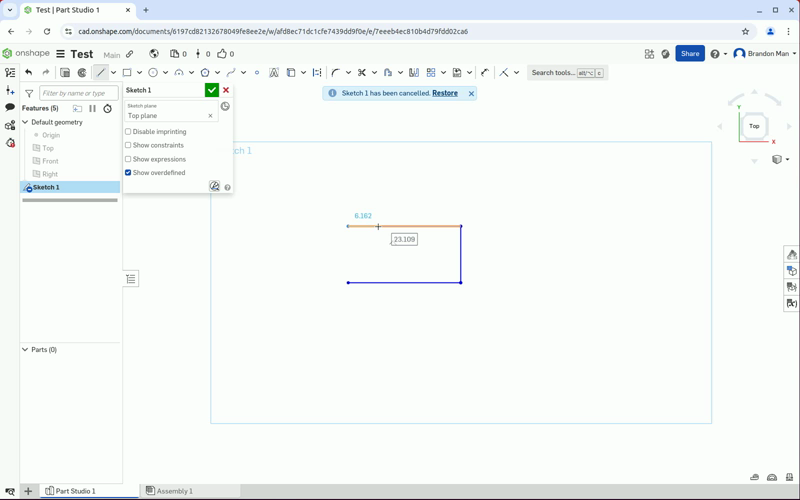
mouse_move(348, 282)
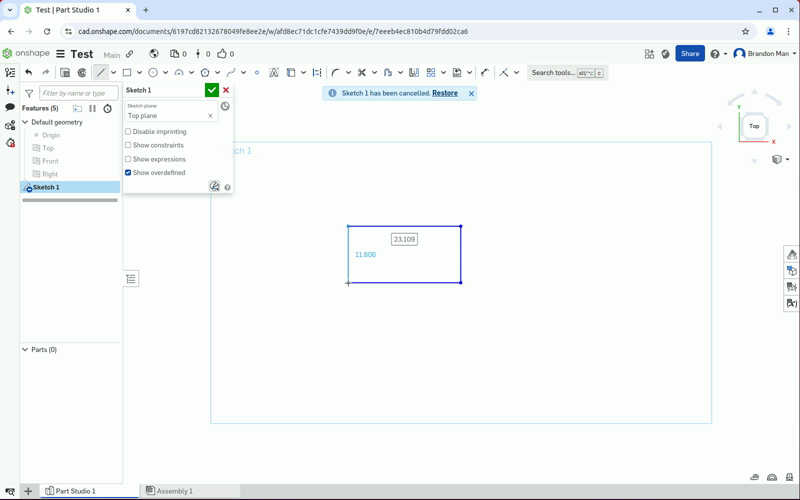
key_up(shift)
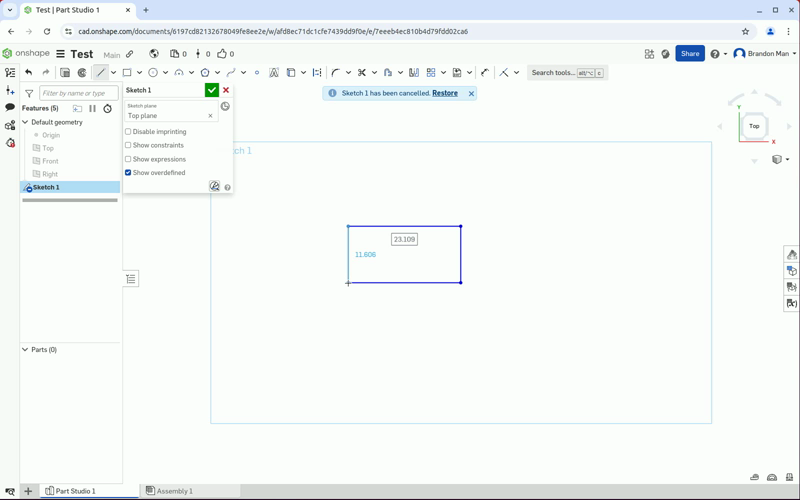
click(348, 282)
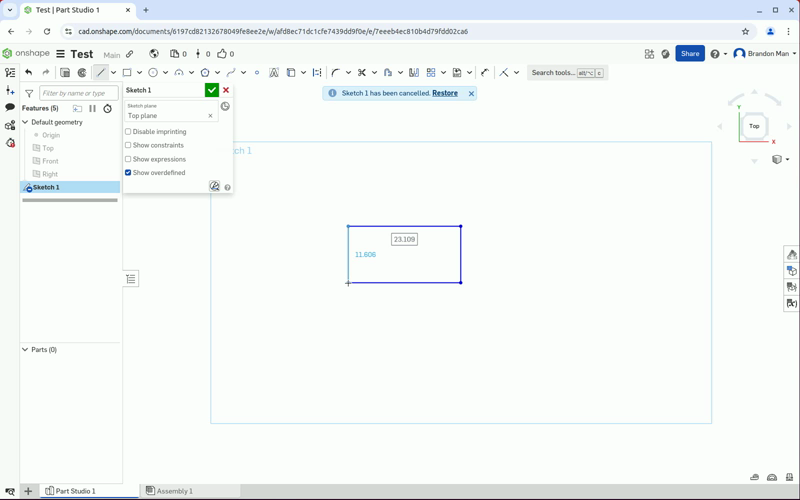
key(esc)
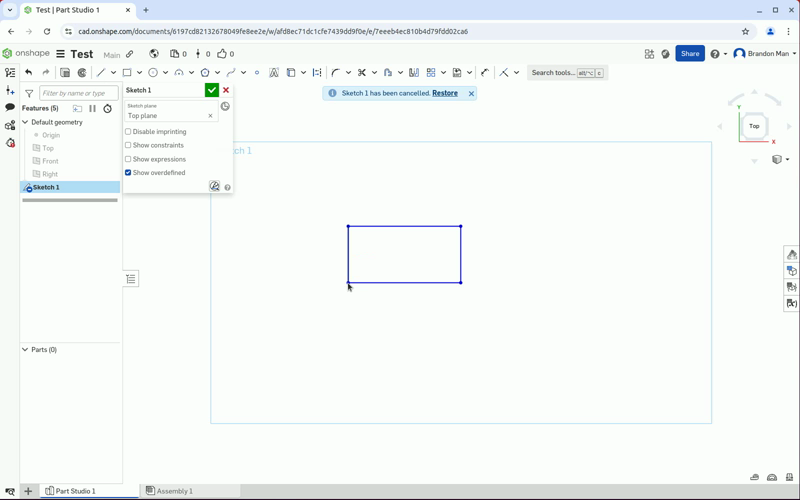
mouse_move(400, 270)
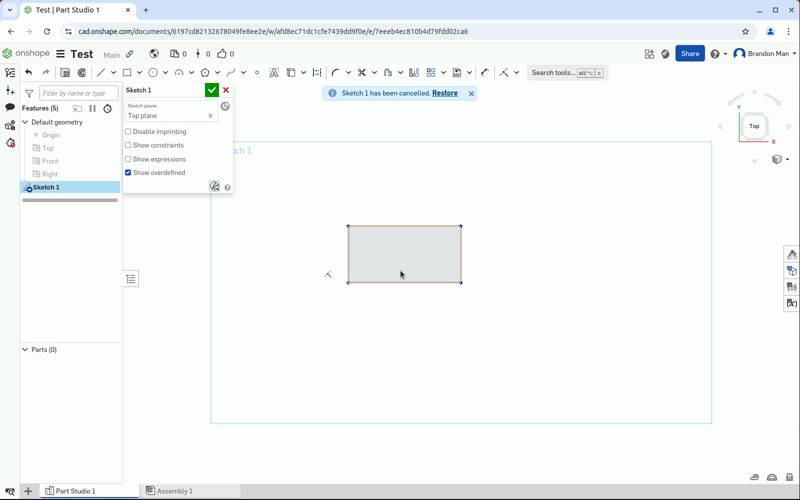
click(400, 270)
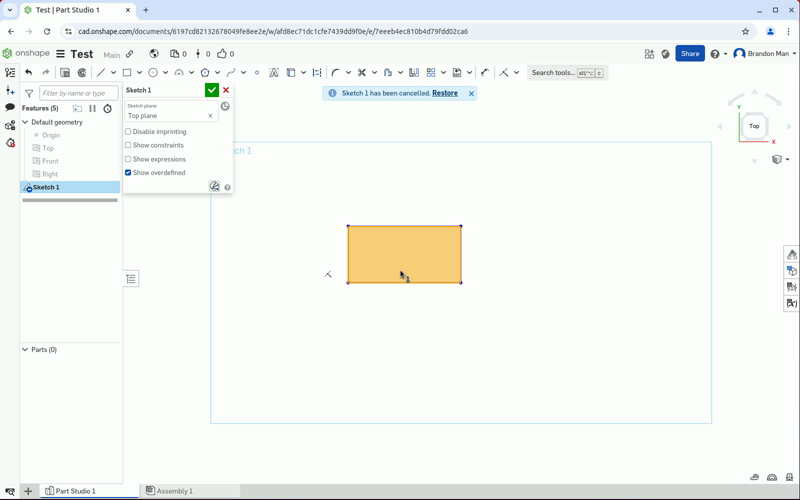
mouse_move(73, 352)
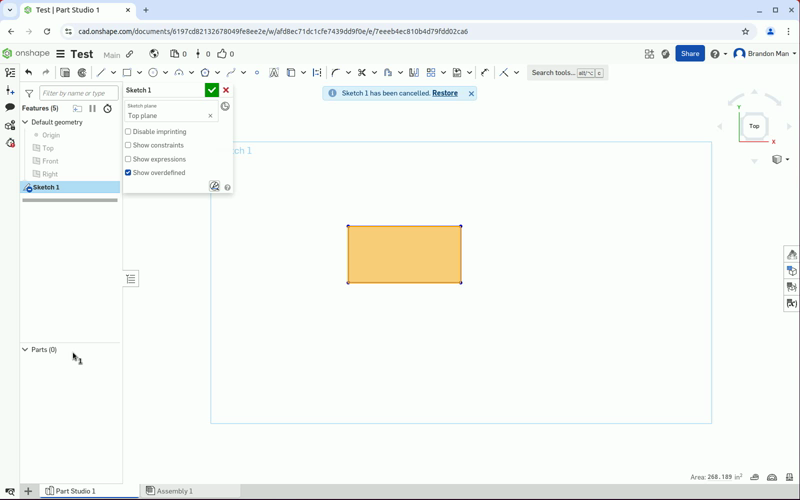
key(shift+y)
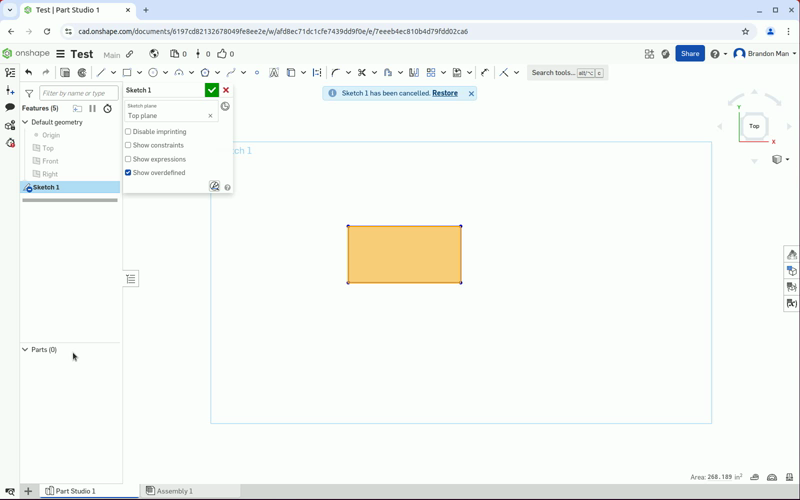
key(shift+e)
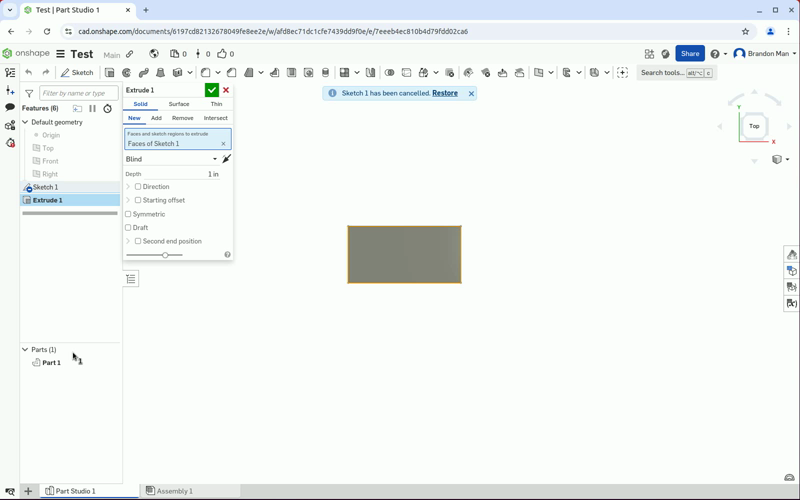
mouse_move(143, 106)
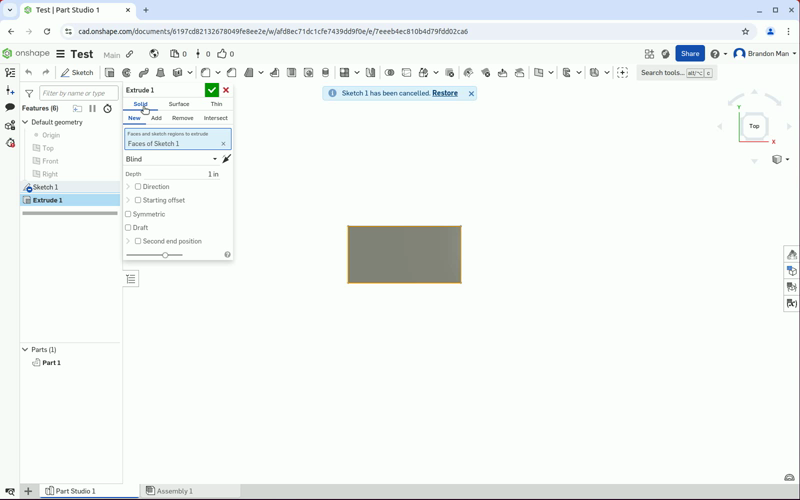
click(143, 106)
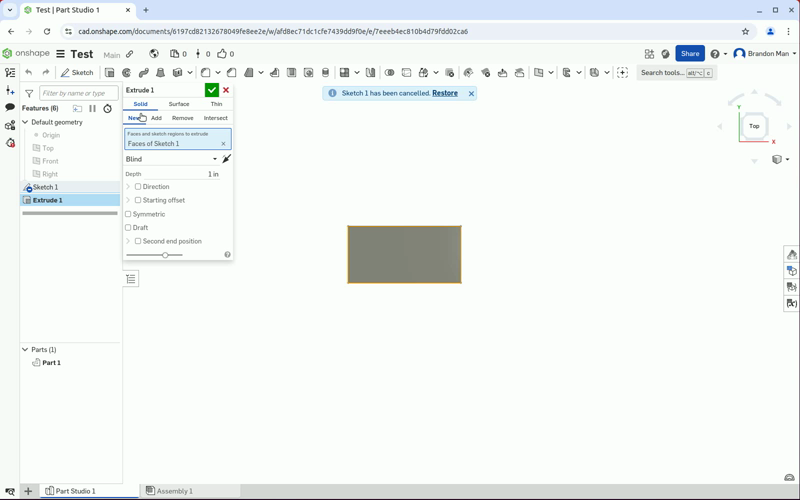
mouse_move(137, 120)
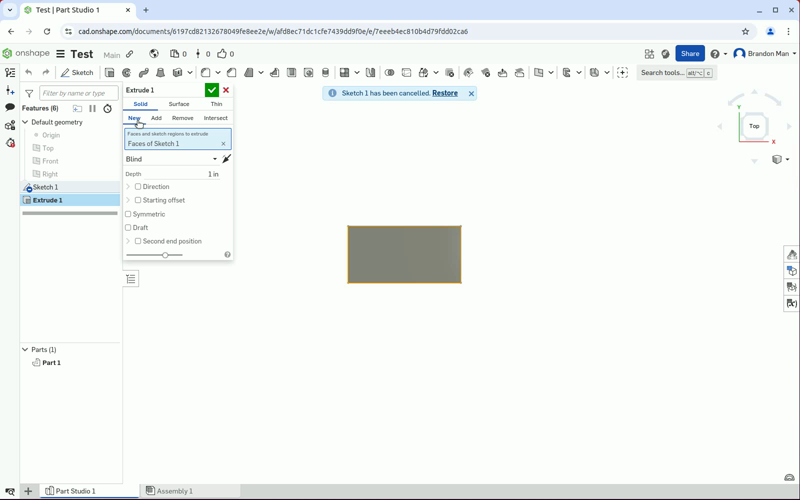
click(137, 120)
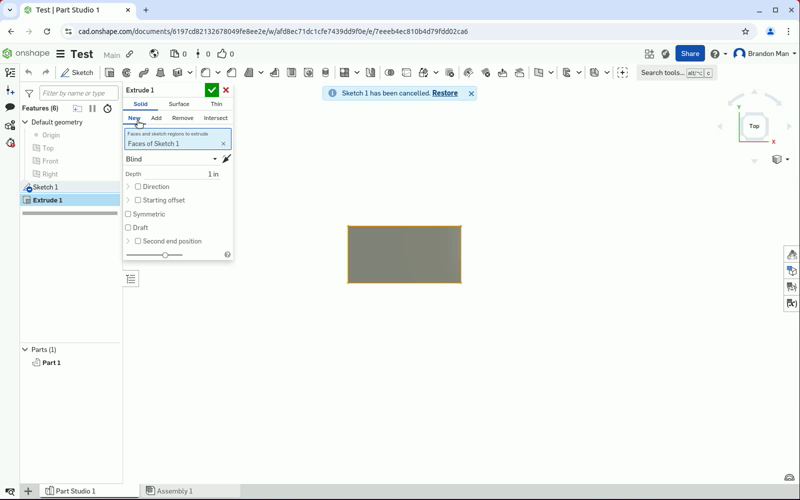
key(tab, 4)
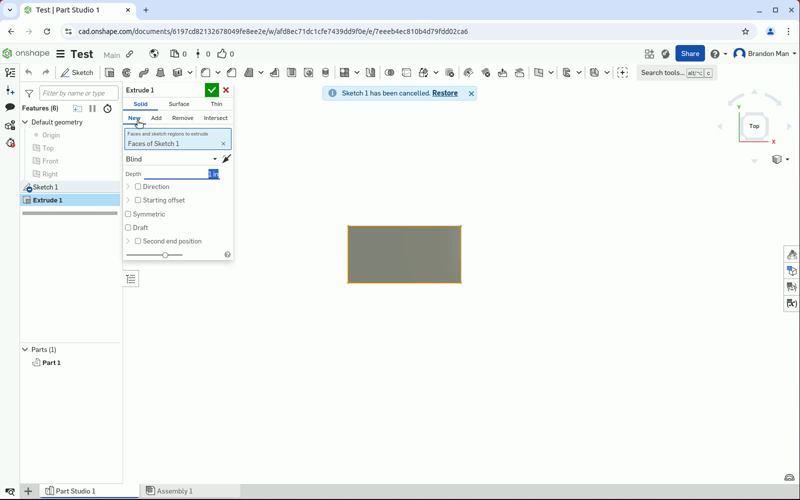
text(7.703)
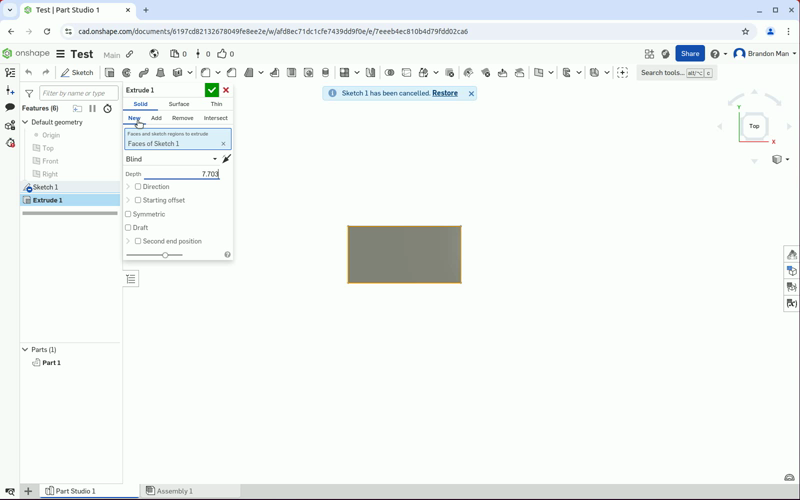
key(enter)
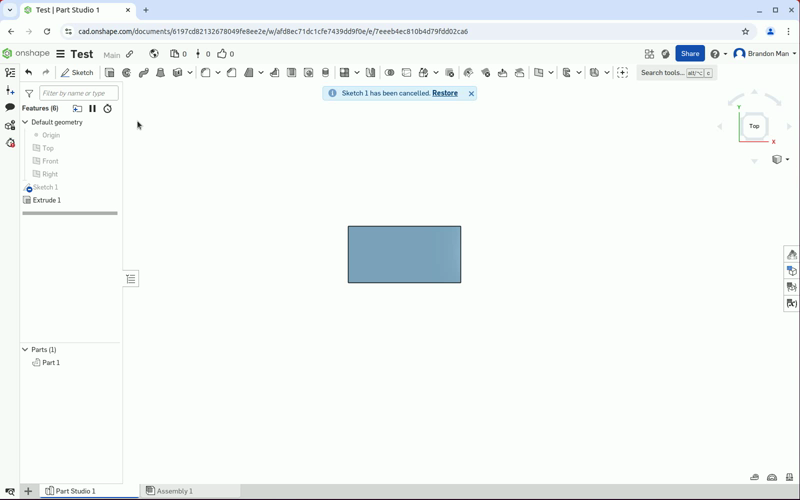
key(shift+h)
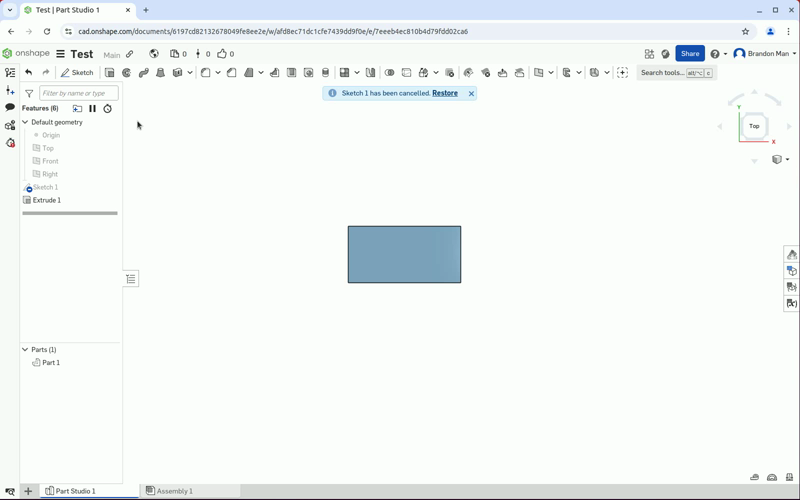
key(shift+h)
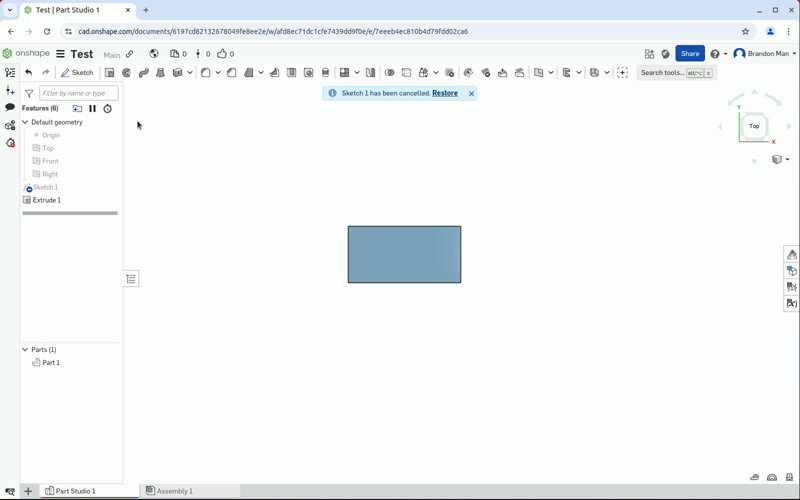
mouse_move(73, 189)
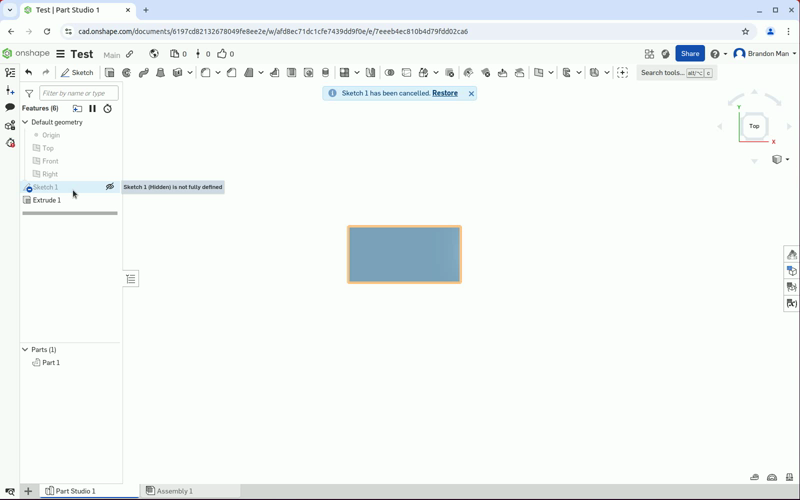
click(73, 189)
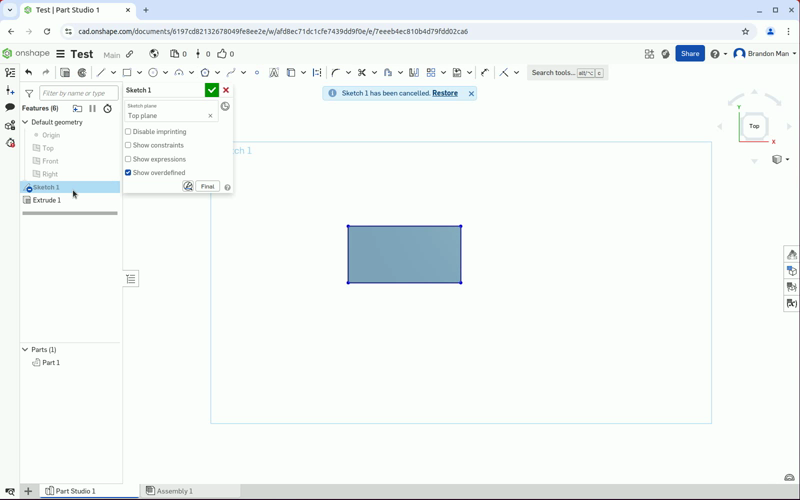
mouse_move(229, 92)
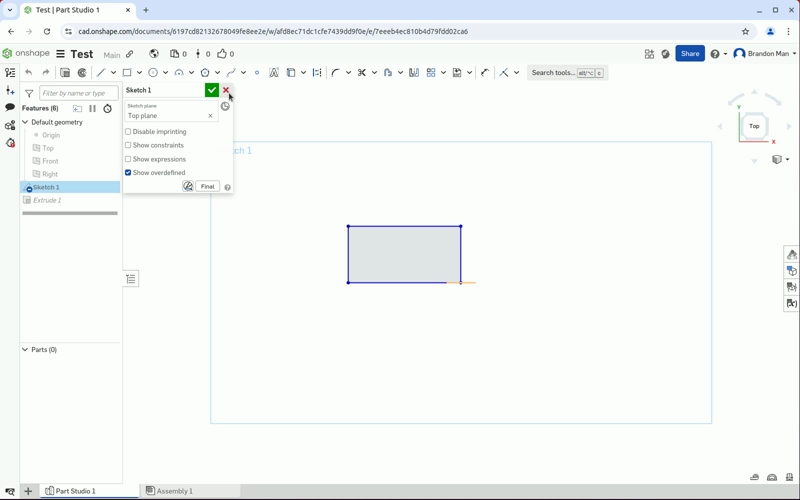
click(229, 92)
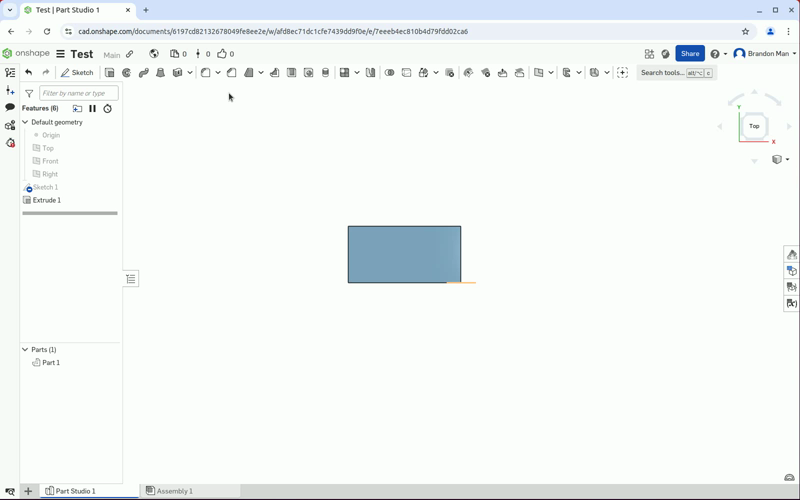
mouse_move(73, 352)
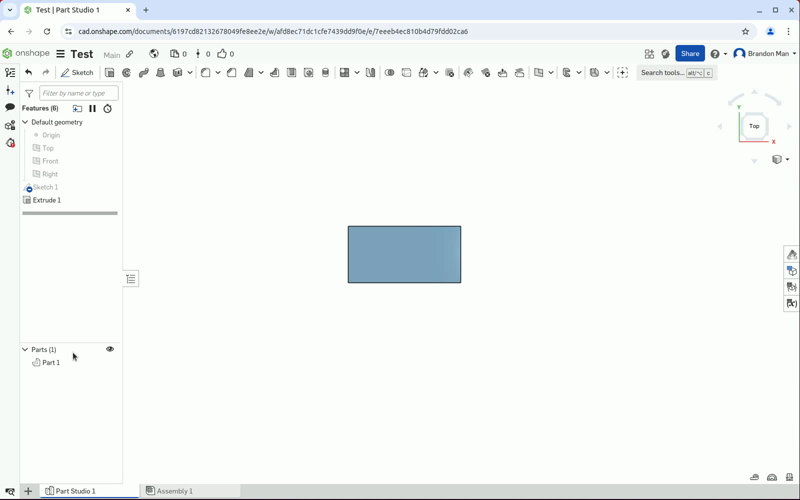
key(y)
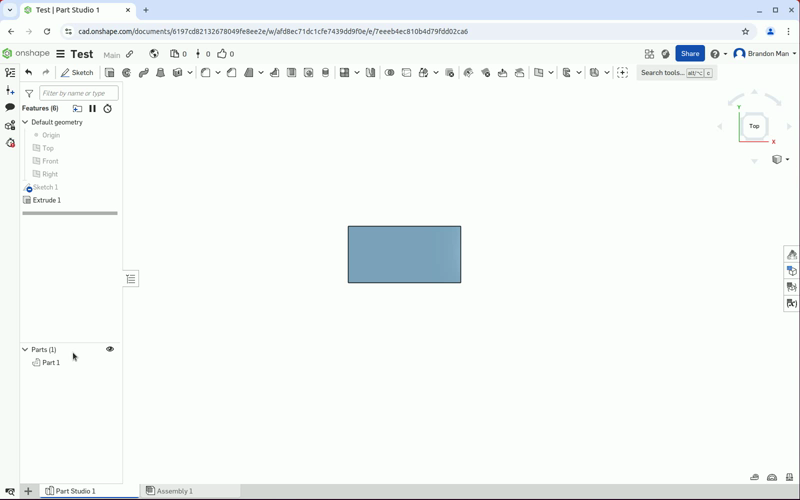
key(shift+p)
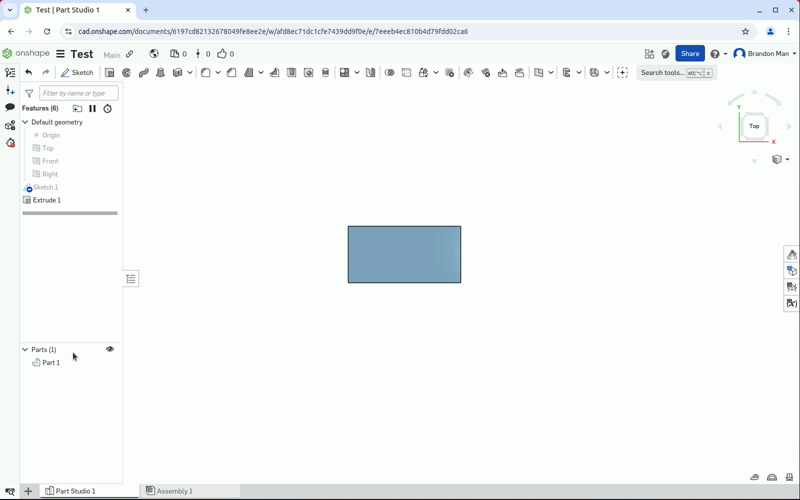
key(space)
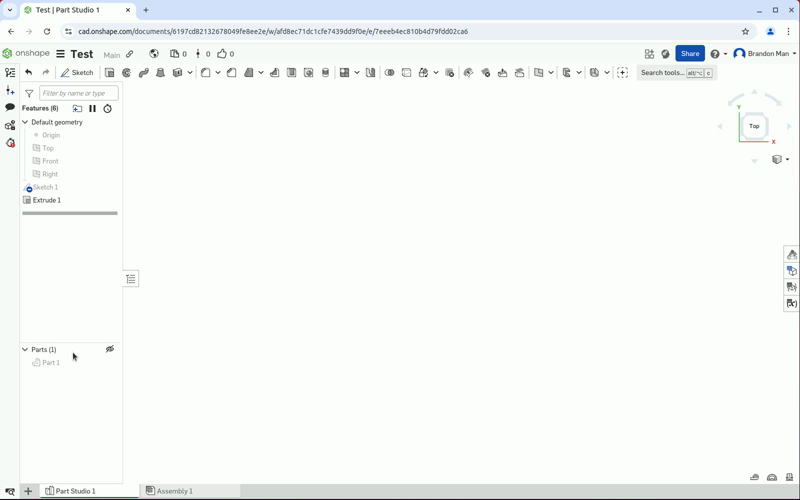
key_down(shift)
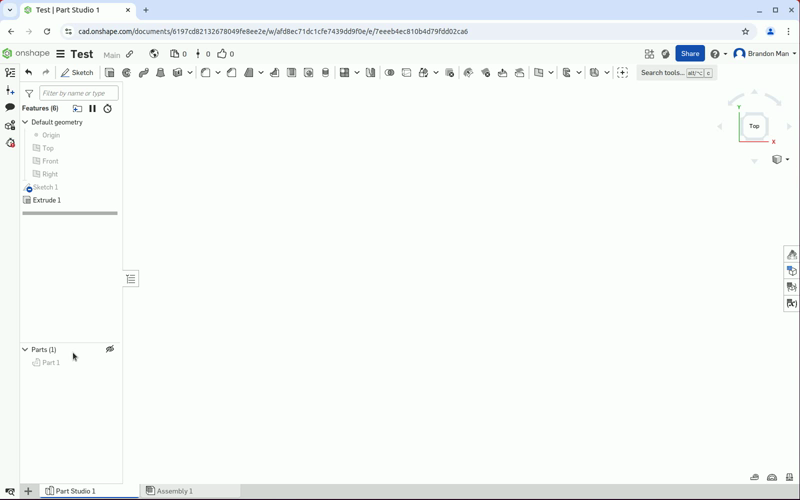
key(up)
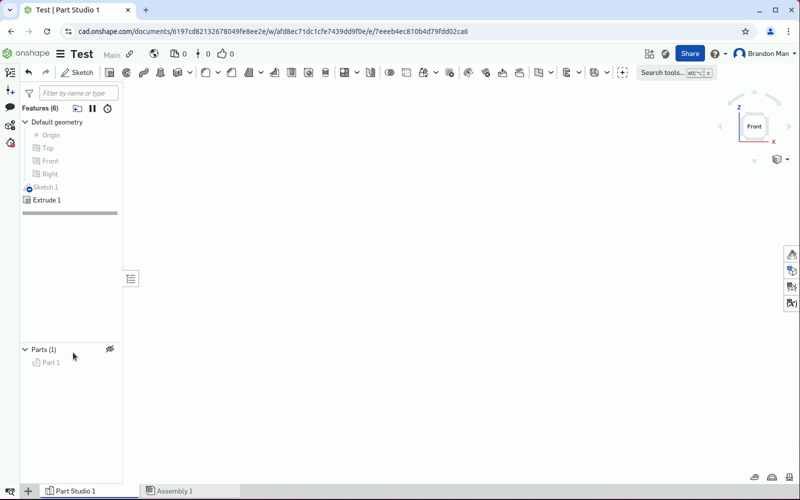
key_up(shift)
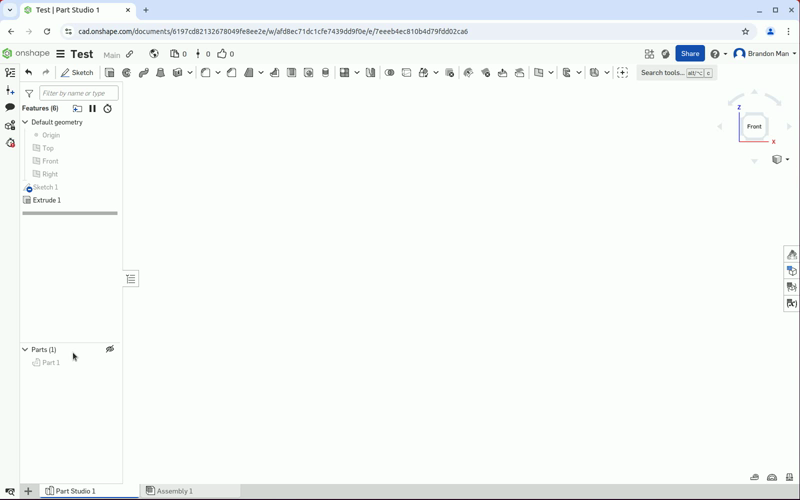
key(space)
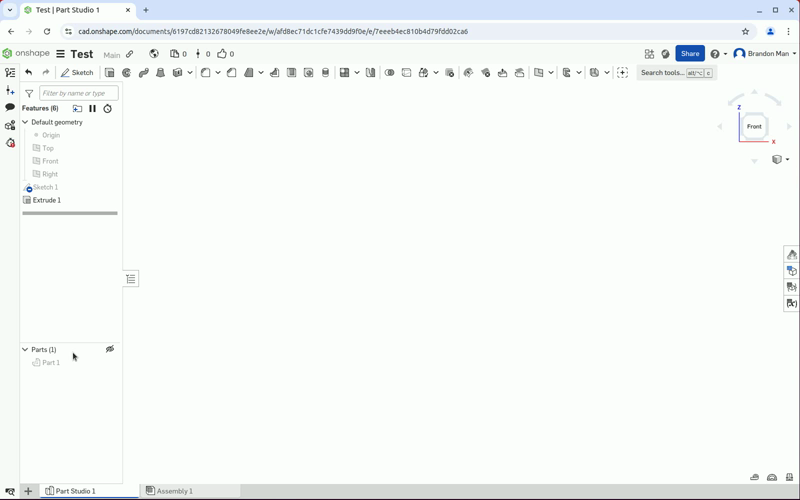
key_down(shift)
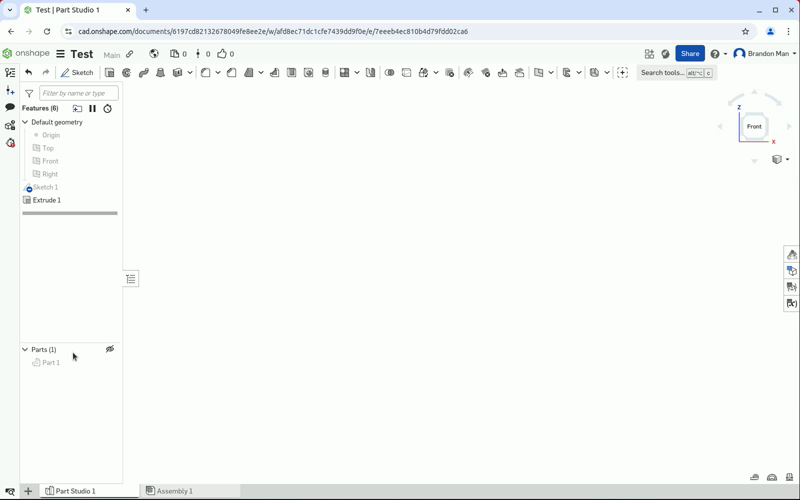
key(left)
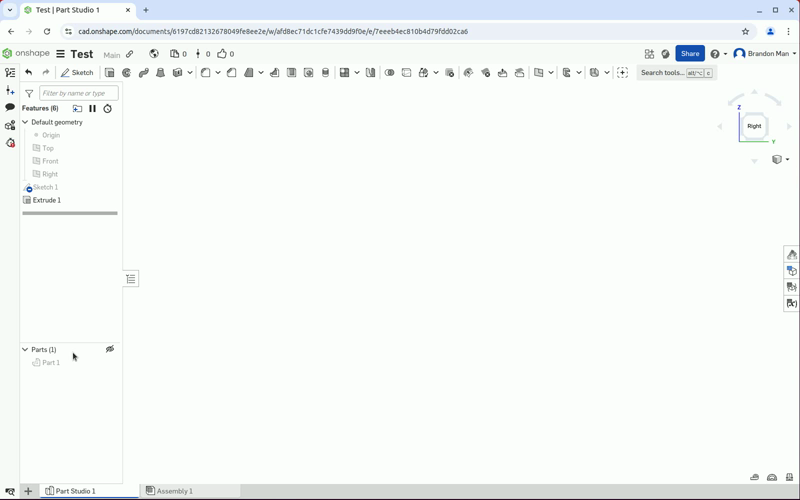
key_up(shift)
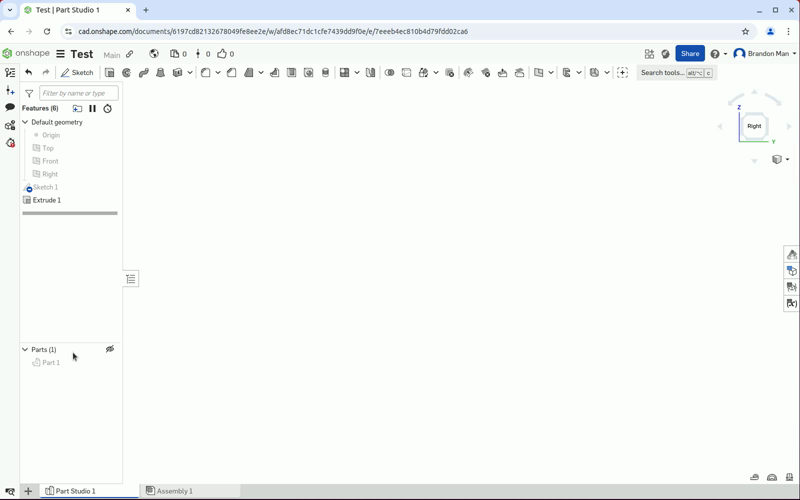
mouse_move(73, 352)
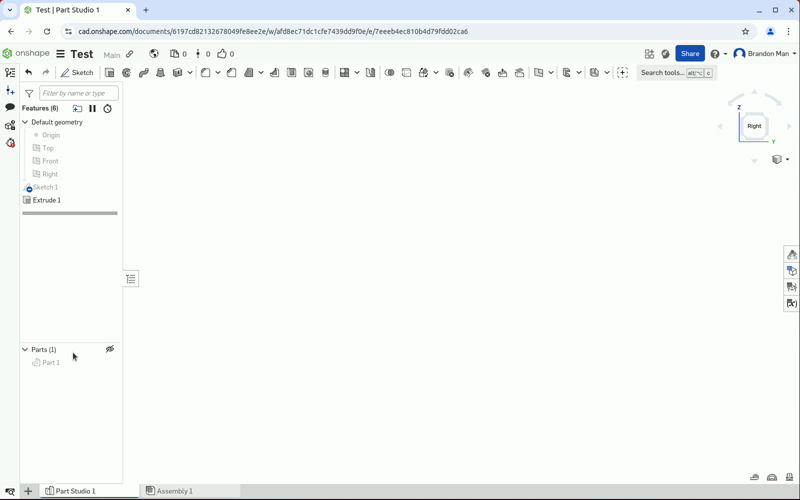
key(shift+y)
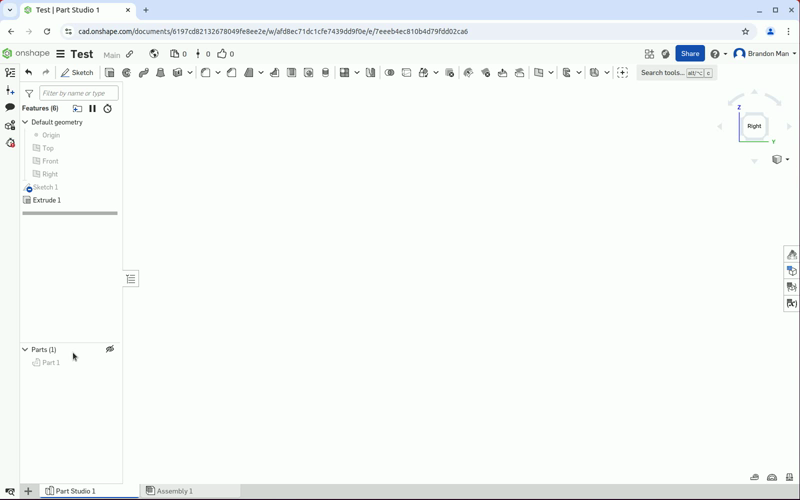
key(shift+s)
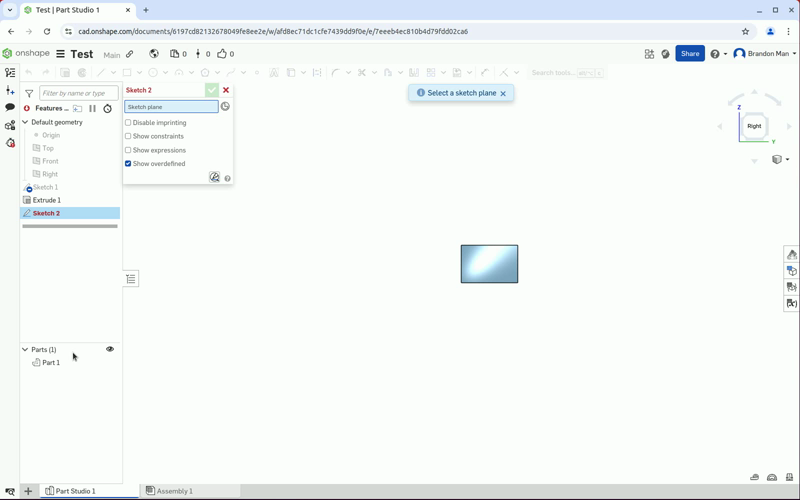
mouse_move(73, 176)
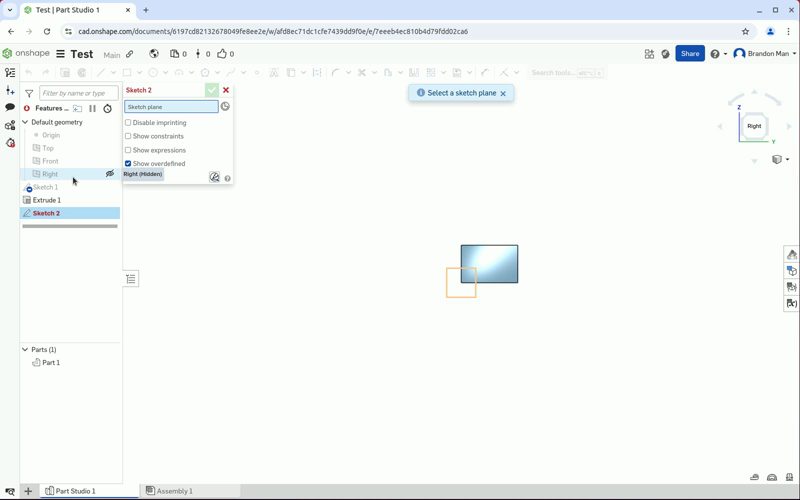
click(73, 176)
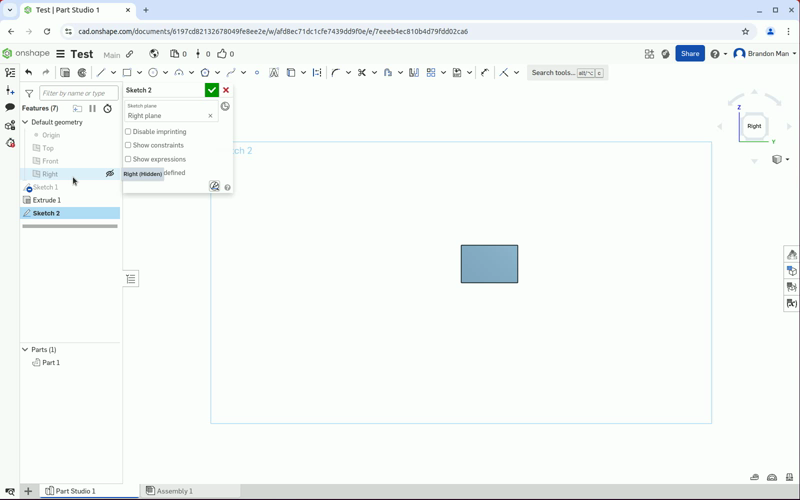
mouse_move(73, 352)
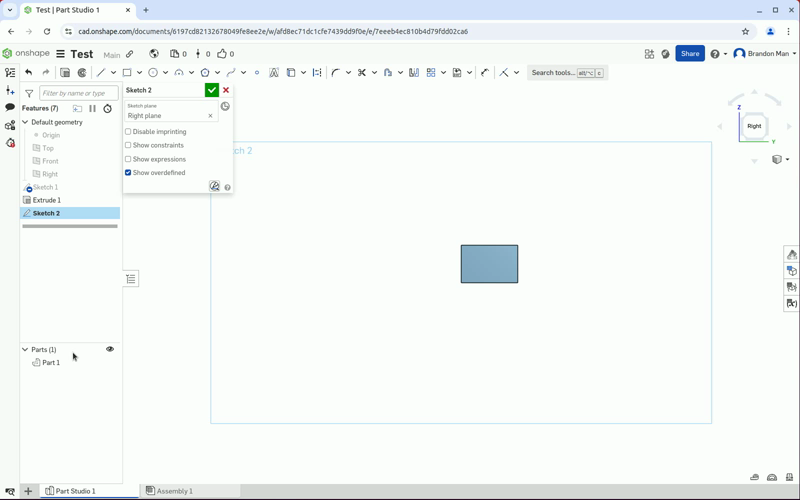
key(y)
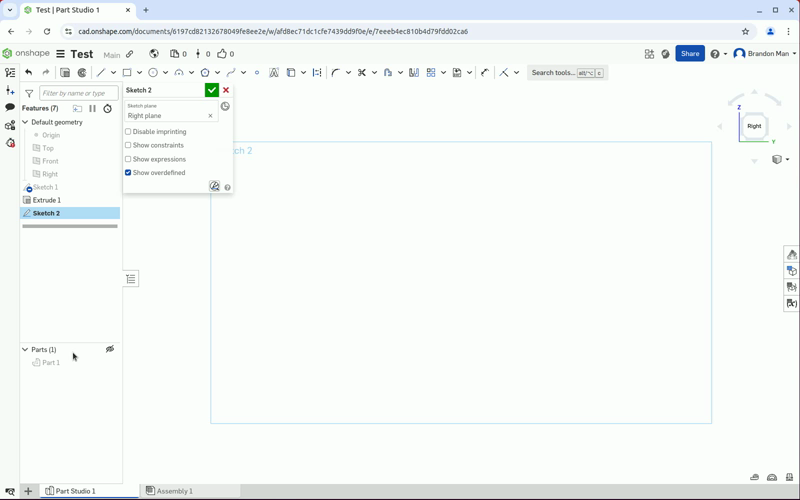
key(l)
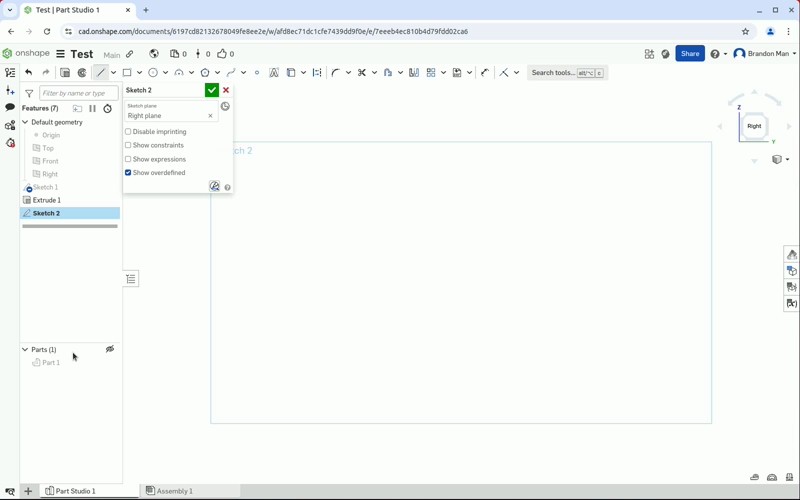
key_down(shift)
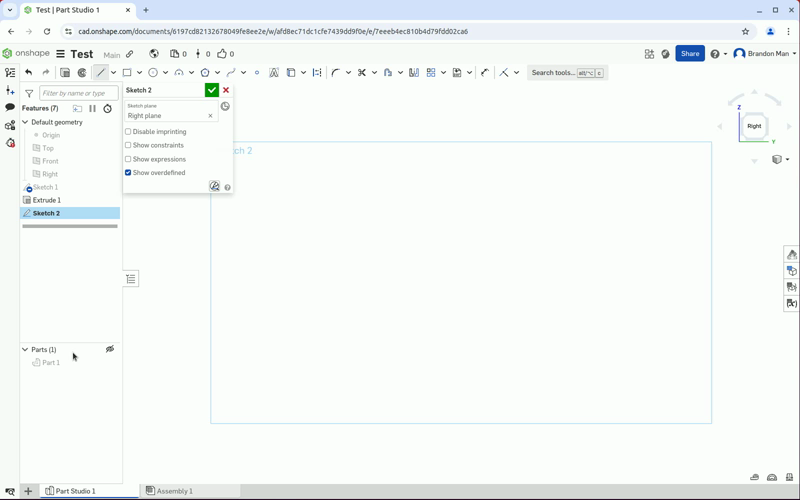
mouse_move(460, 245)
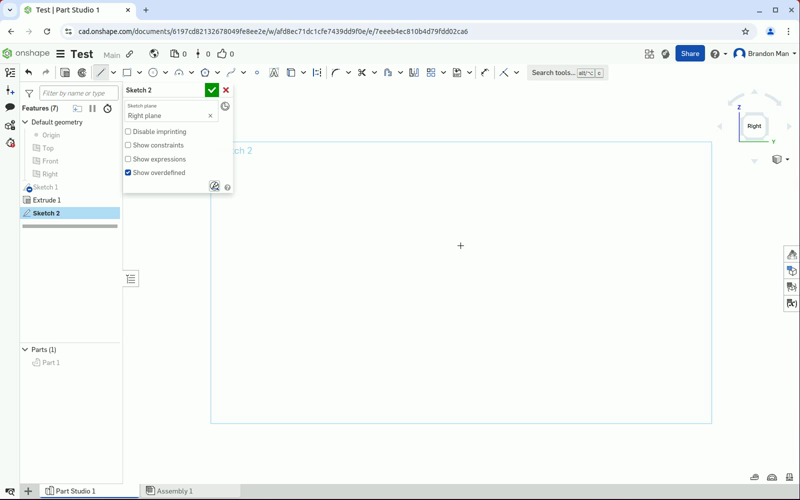
click(460, 245)
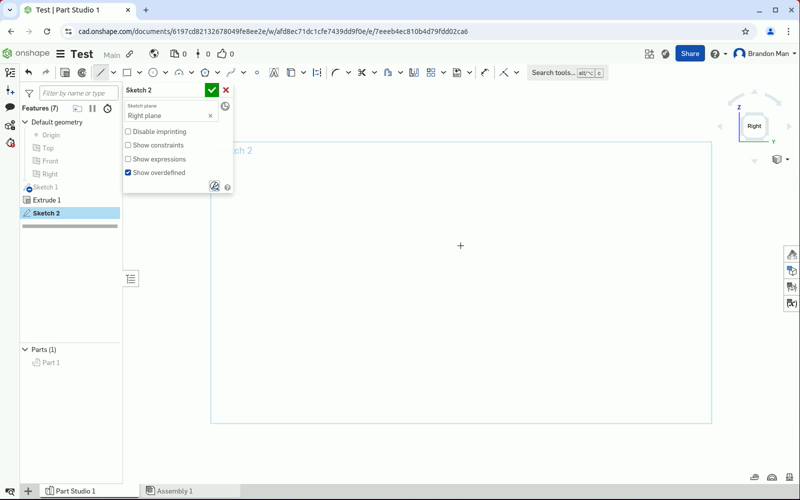
key_up(shift)
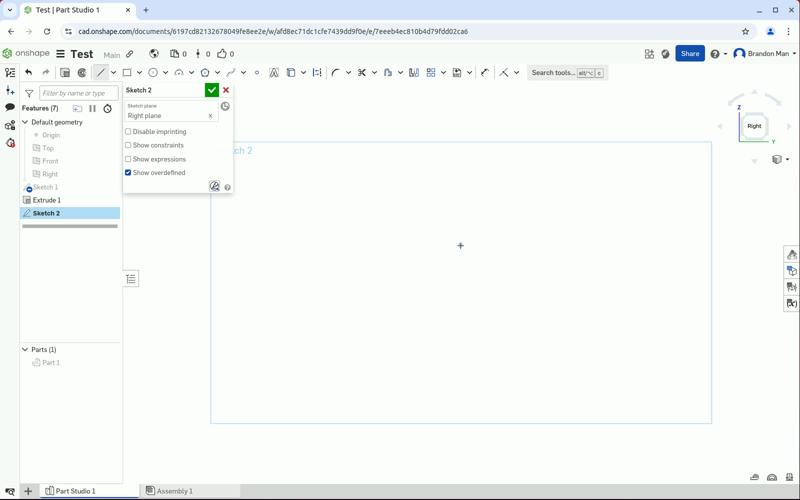
key_down(shift)
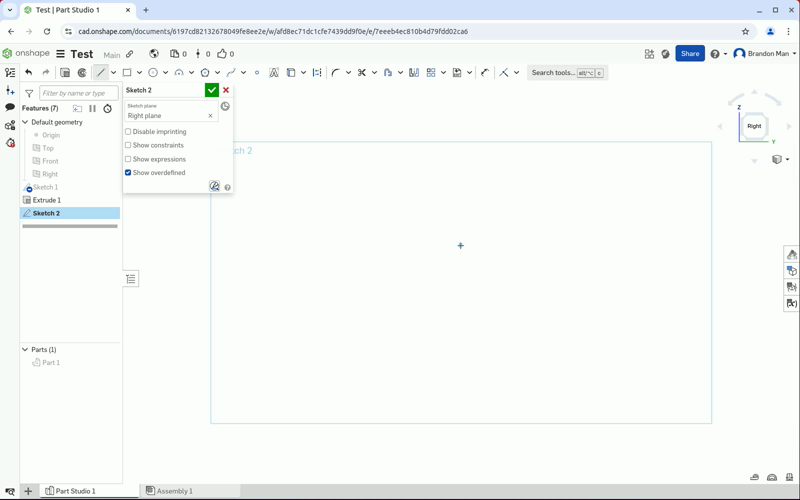
mouse_move(490, 245)
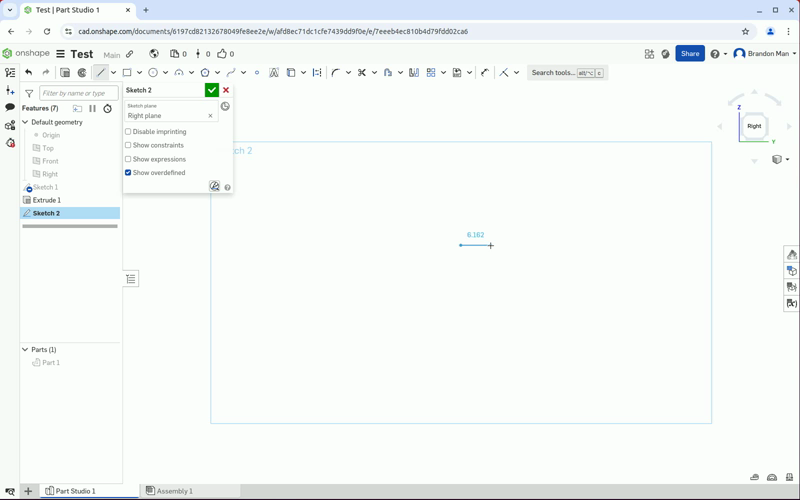
mouse_move(517, 246)
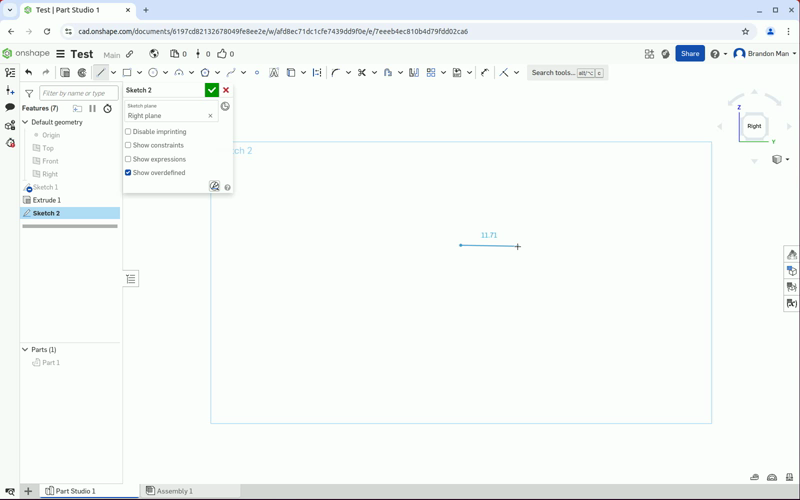
click(517, 246)
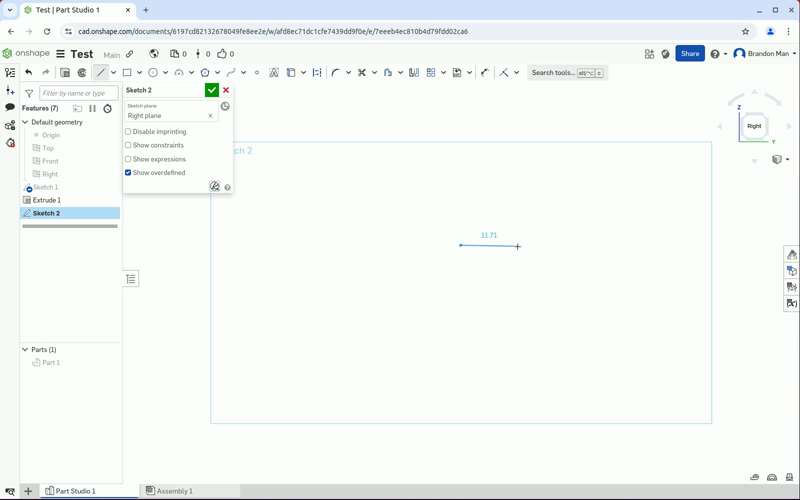
key_up(shift)
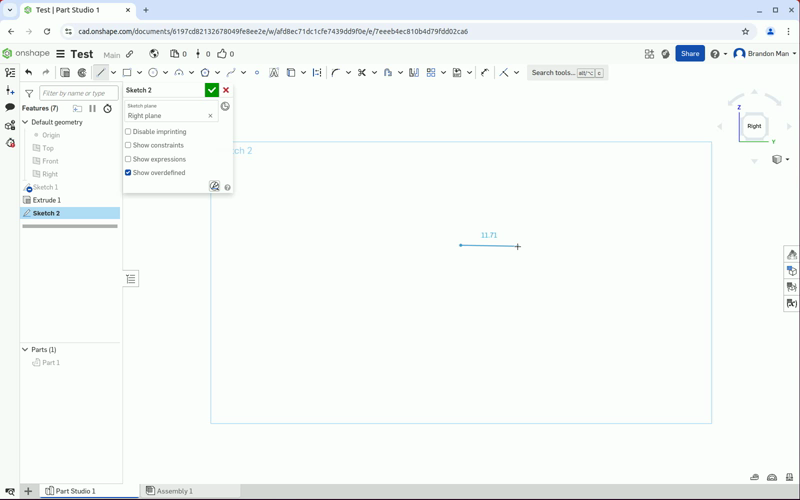
key_down(shift)
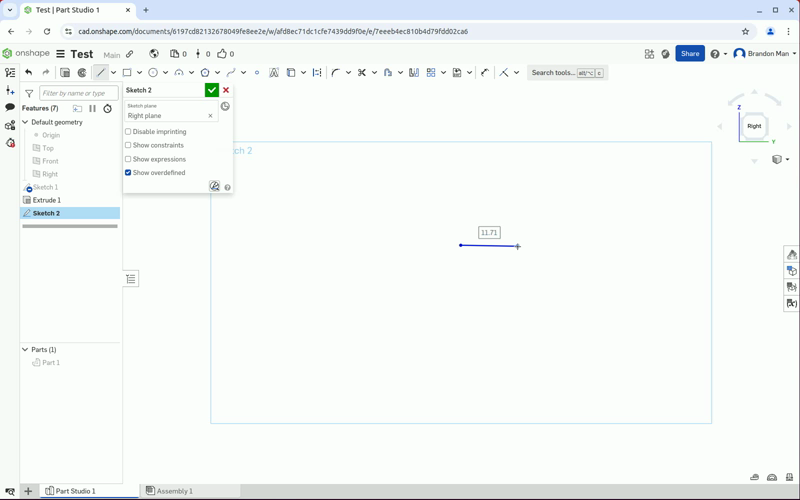
mouse_move(547, 246)
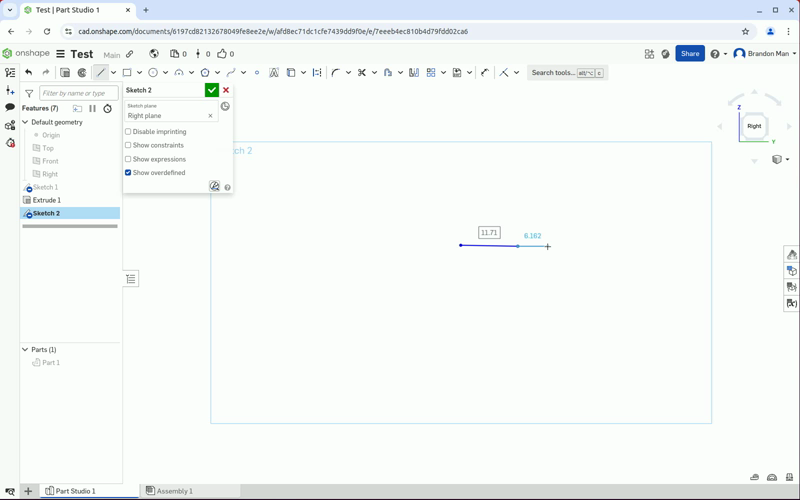
mouse_move(489, 196)
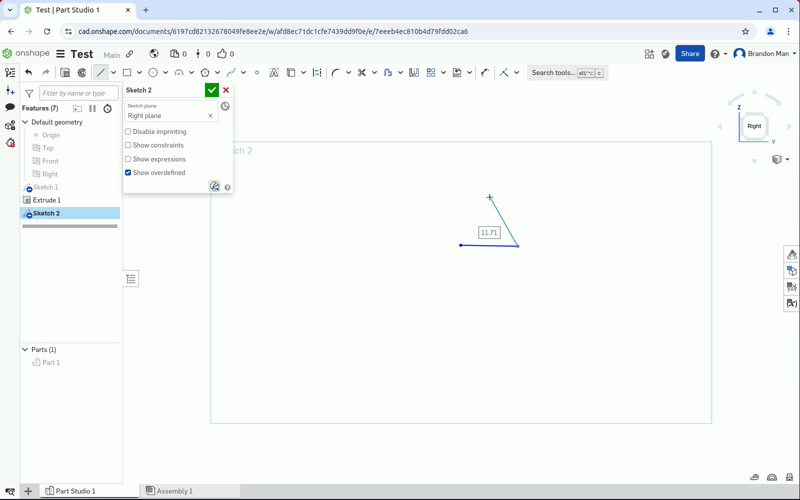
click(489, 196)
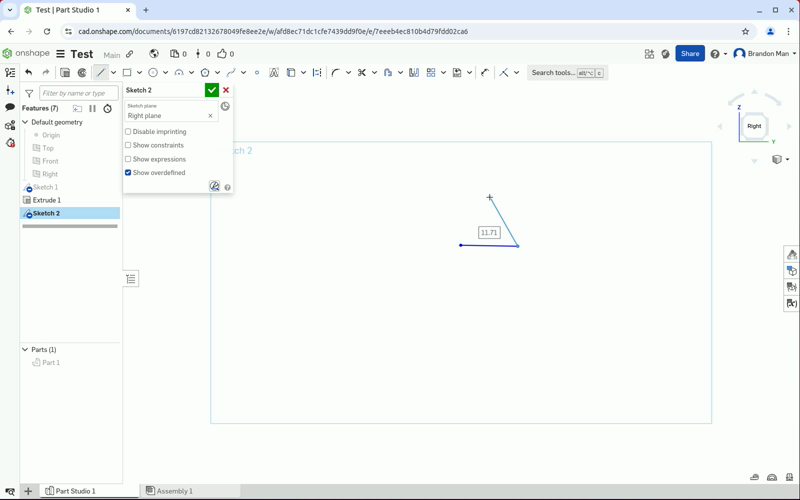
key_up(shift)
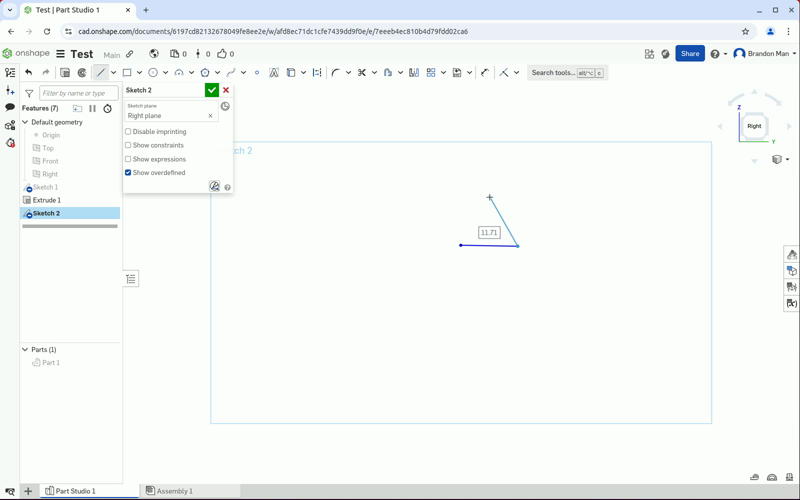
mouse_move(519, 196)
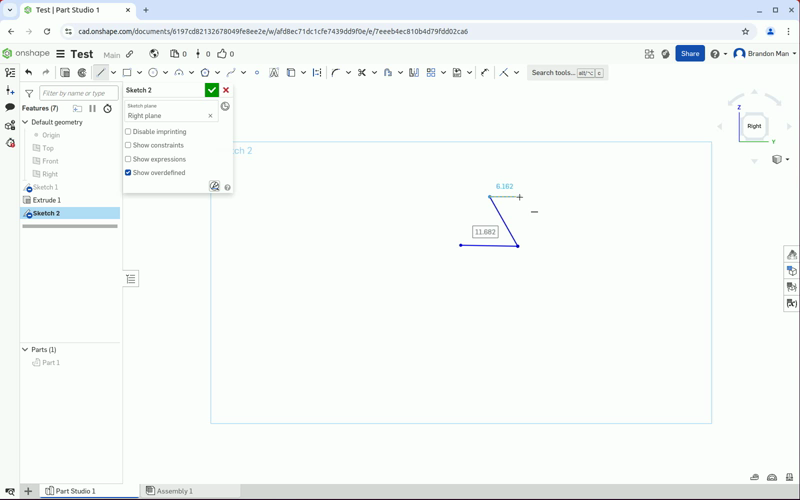
key_down(shift)
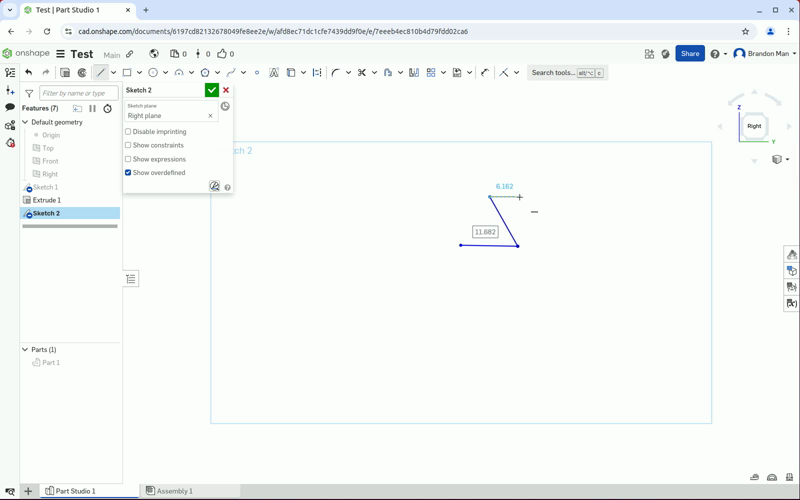
mouse_move(460, 245)
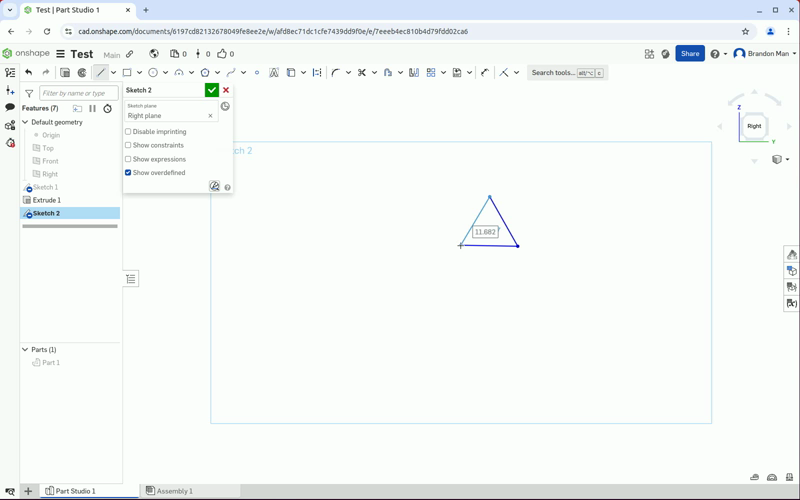
key_up(shift)
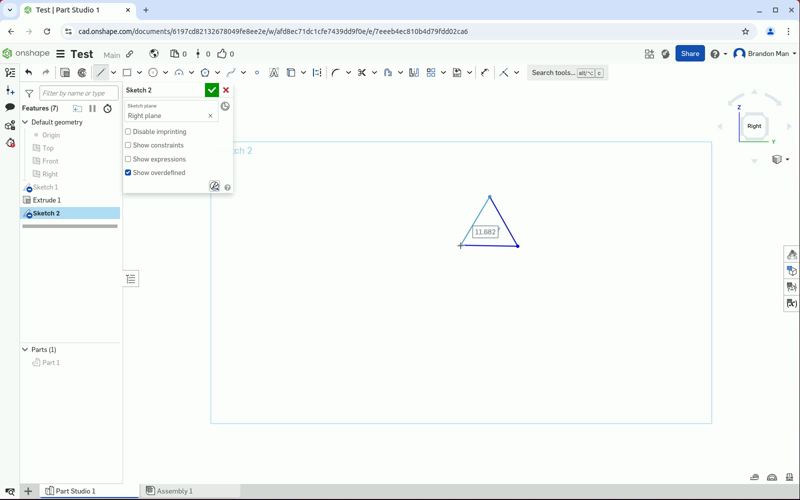
click(460, 245)
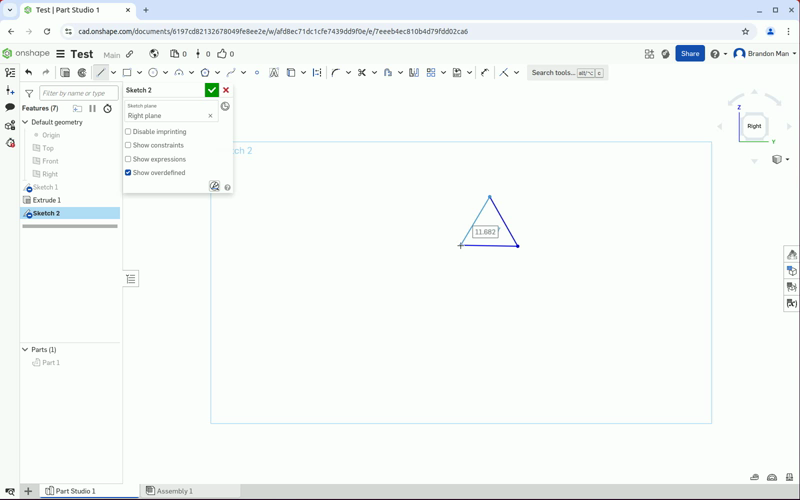
key(esc)
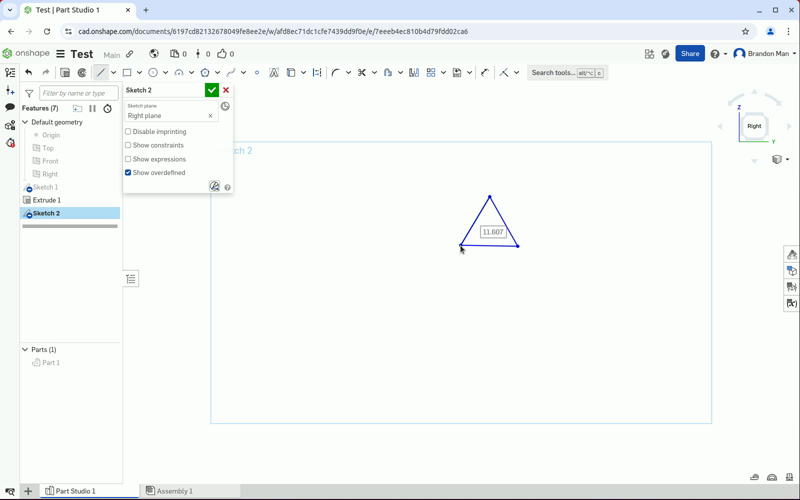
mouse_move(493, 215)
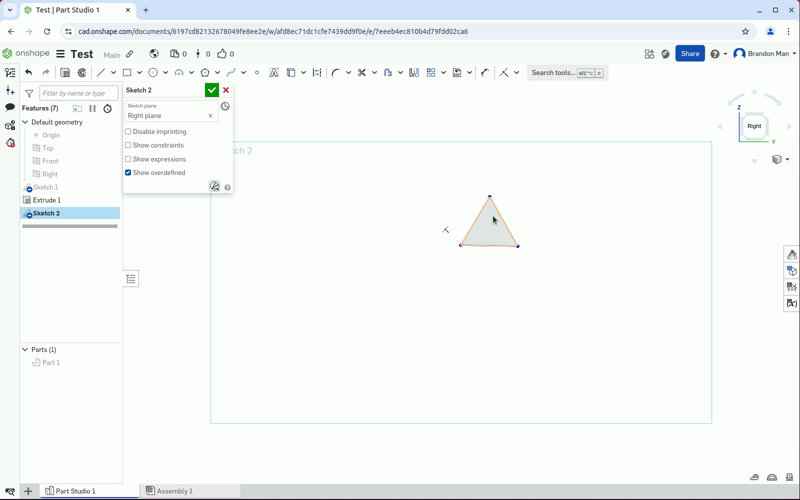
scroll(6)
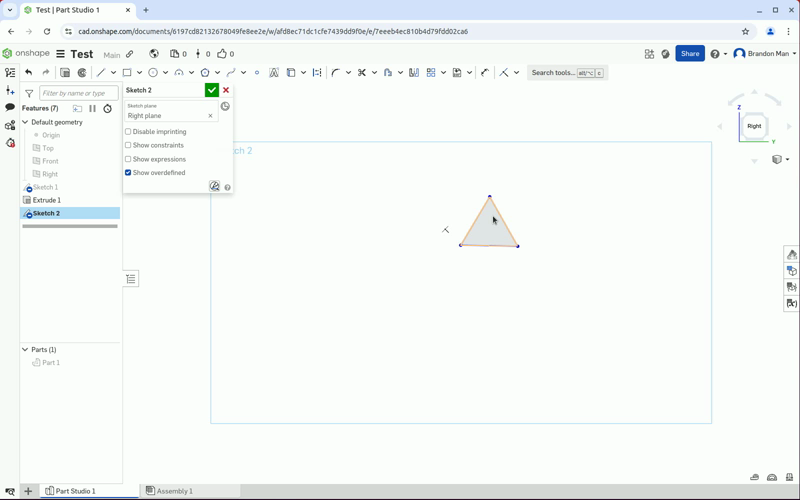
scroll(6)
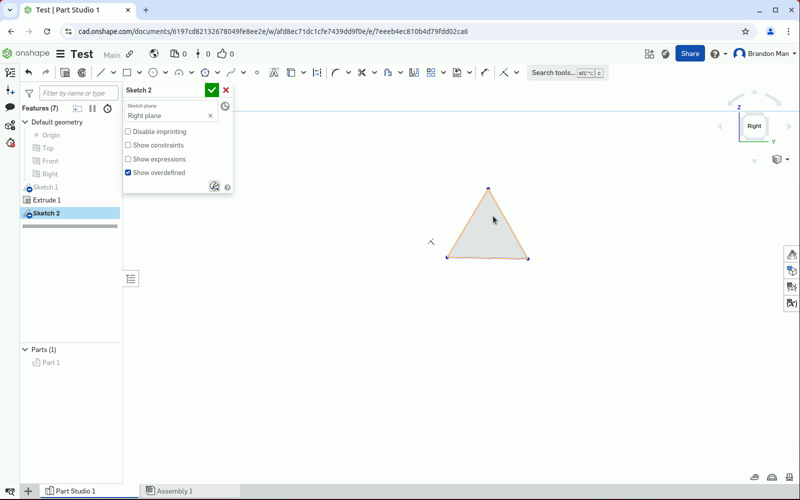
scroll(6)
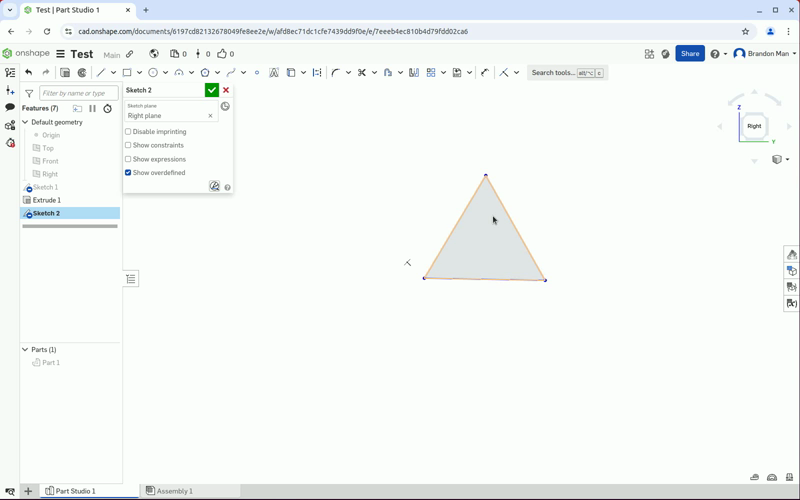
scroll(6)
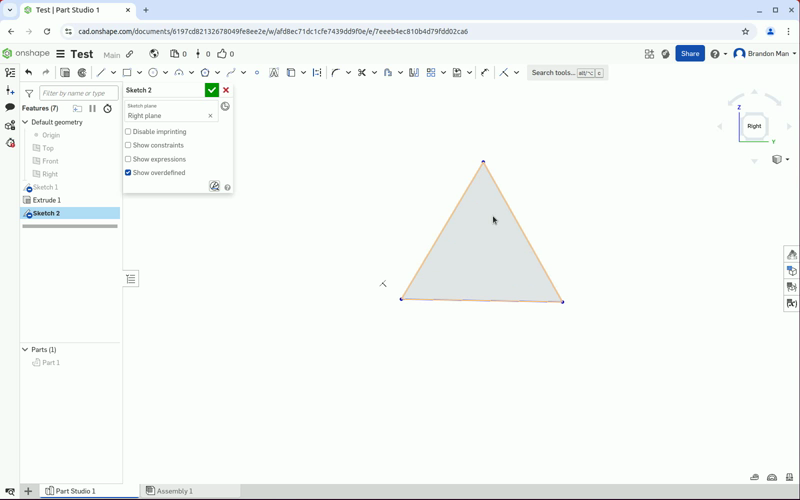
scroll(6)
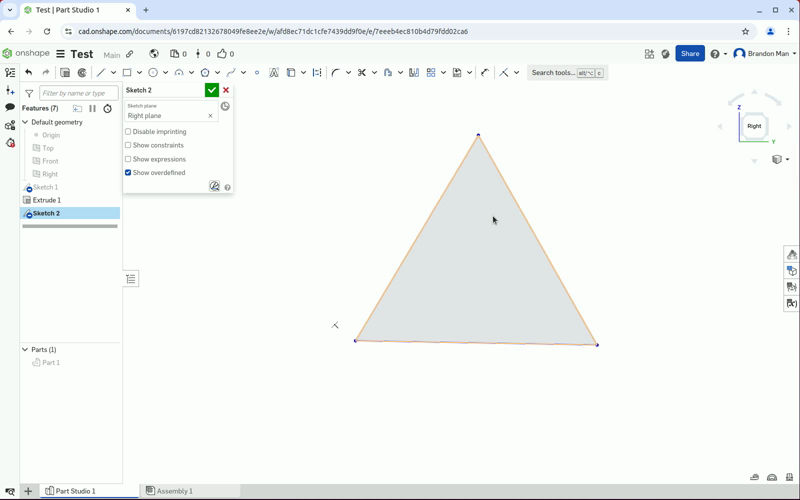
scroll(6)
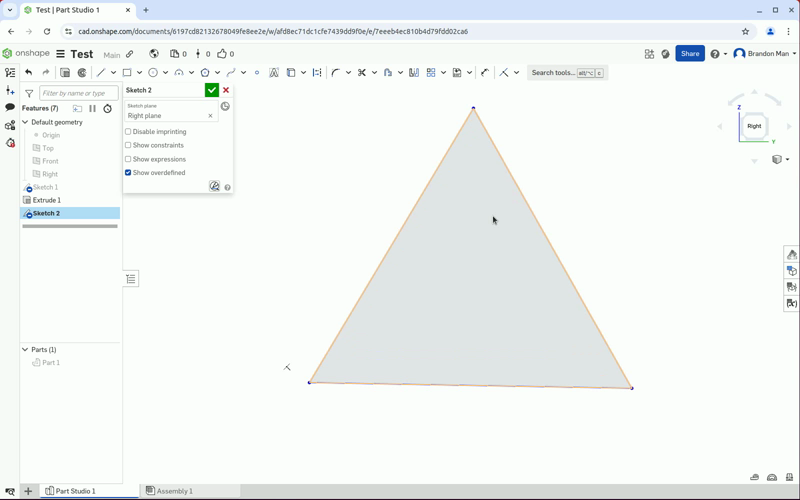
scroll(6)
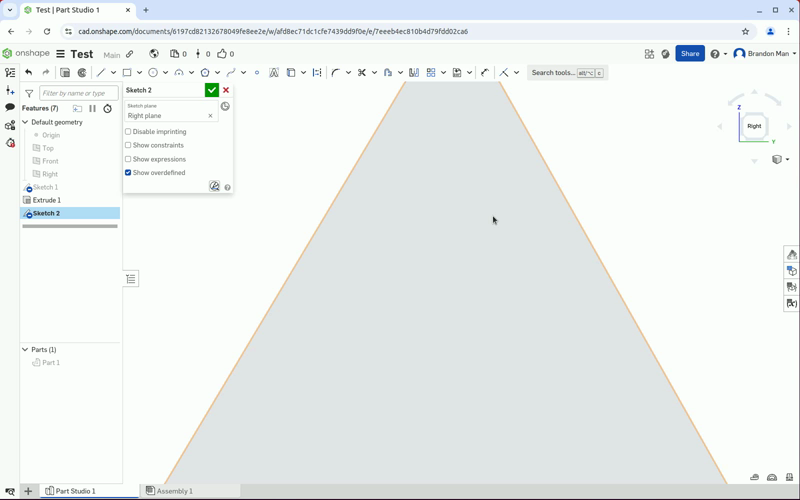
click(493, 215)
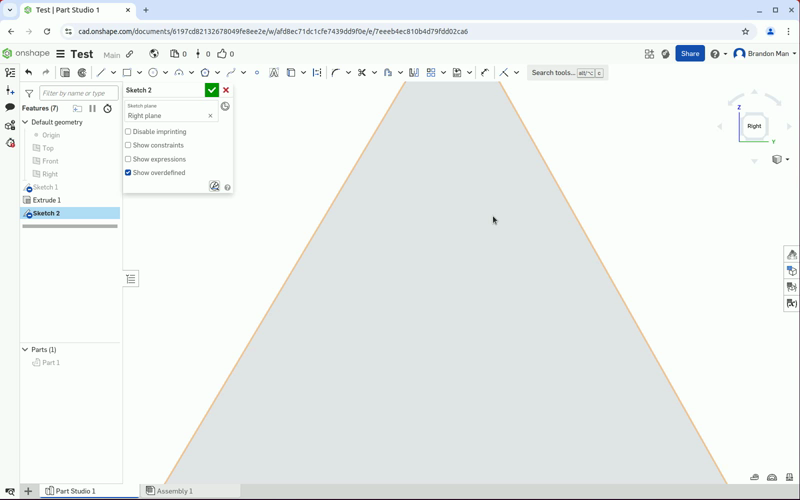
scroll(-6)
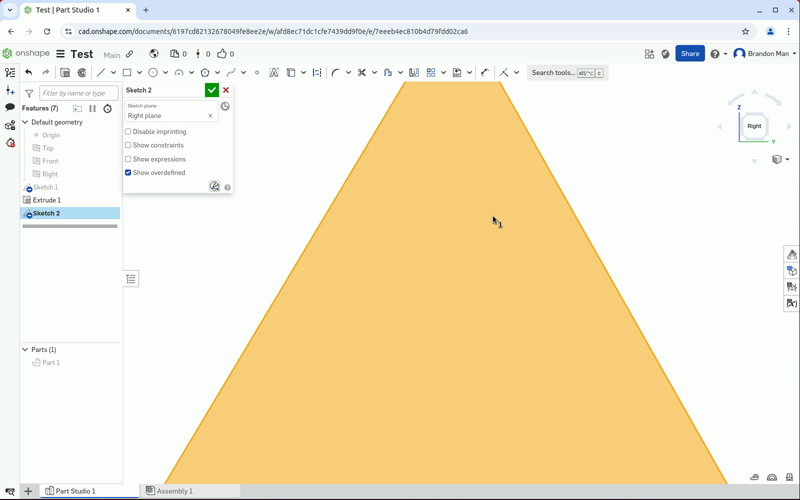
scroll(-6)
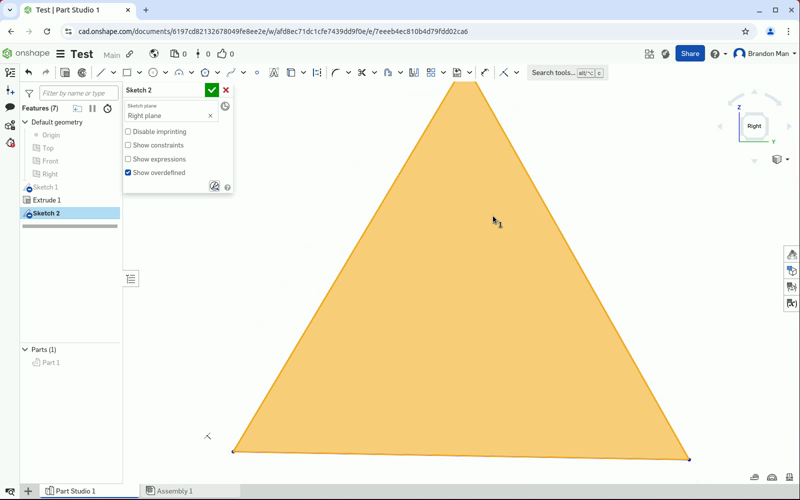
scroll(-6)
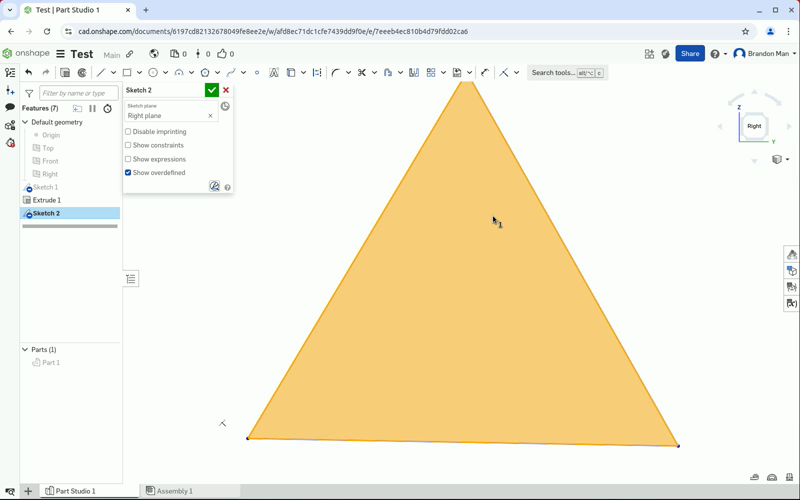
scroll(-6)
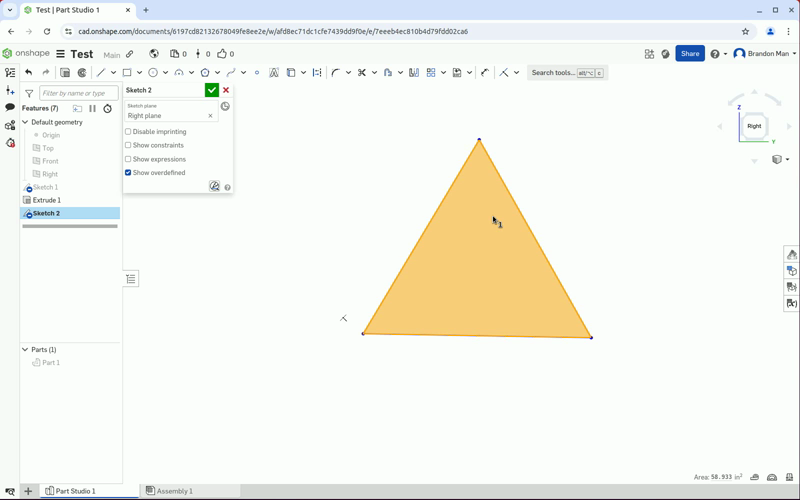
scroll(-6)
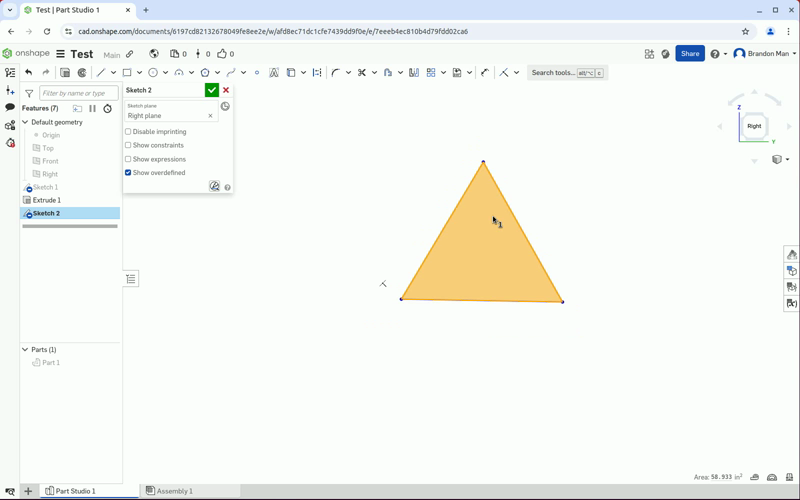
scroll(-6)
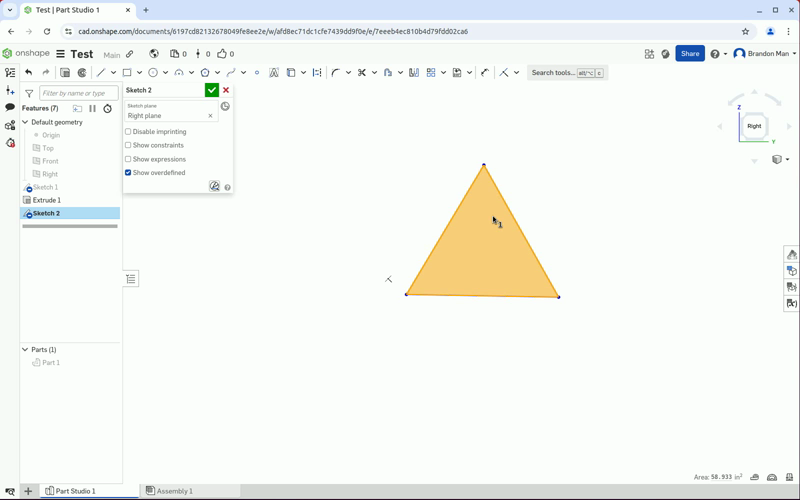
scroll(-6)
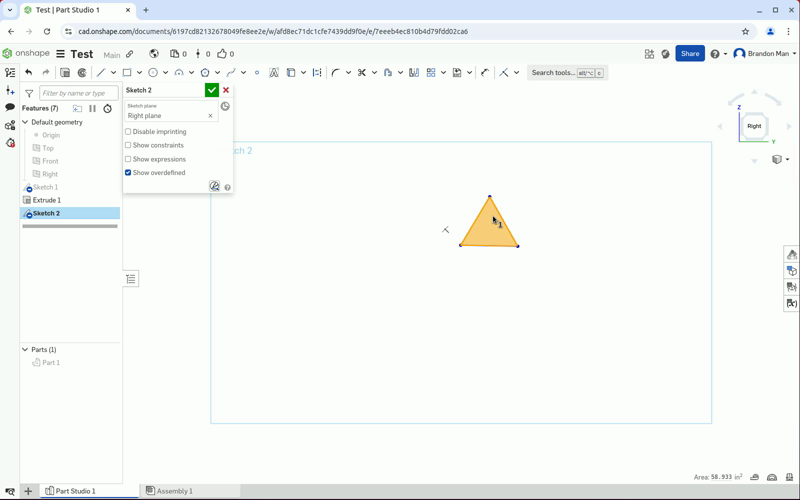
mouse_move(73, 352)
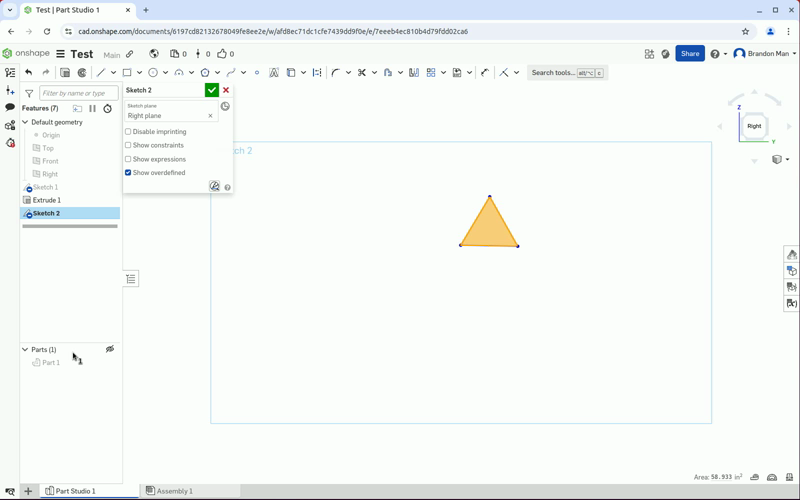
key(shift+y)
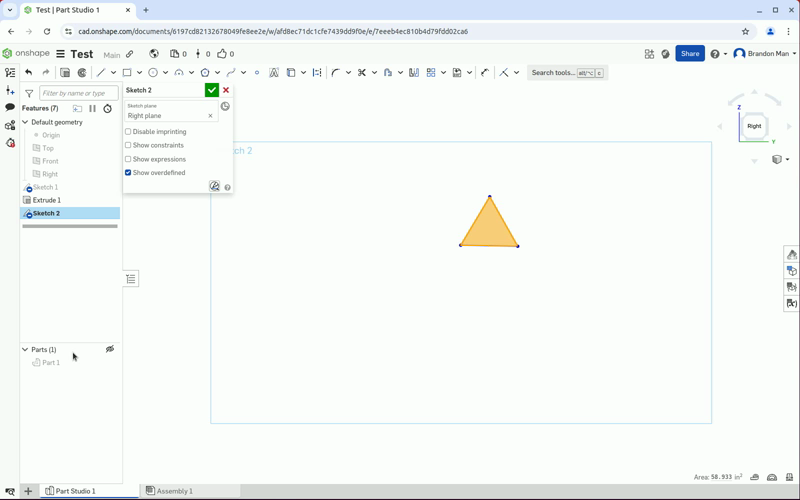
key(shift+e)
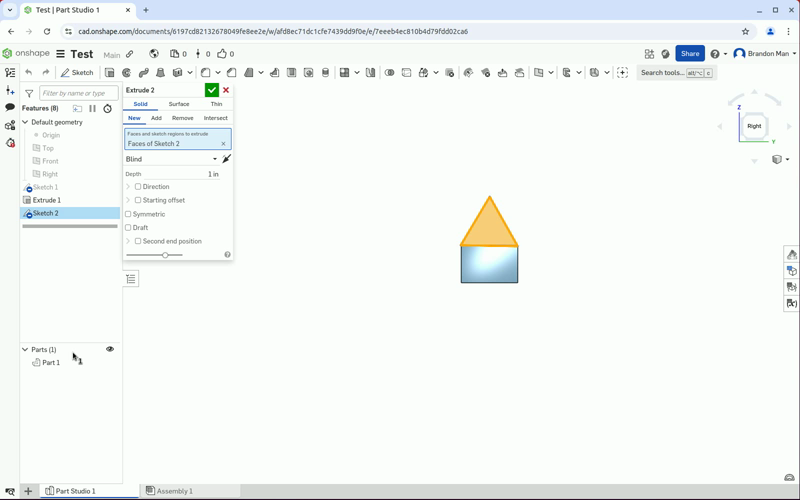
mouse_move(143, 106)
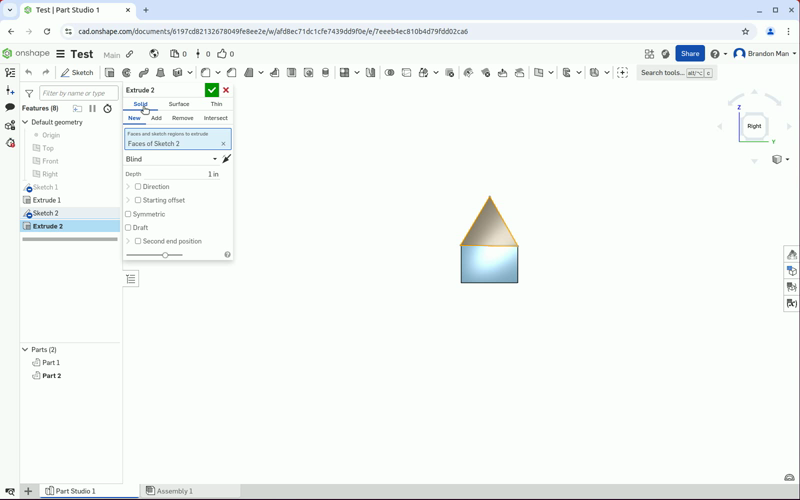
click(143, 106)
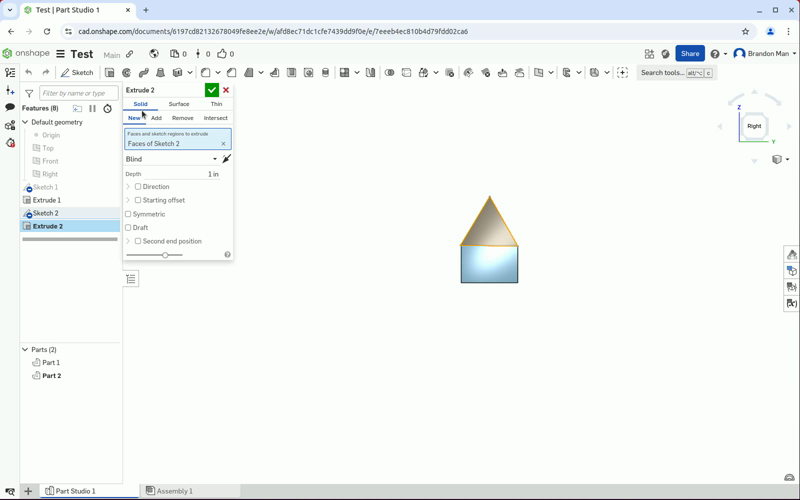
mouse_move(137, 120)
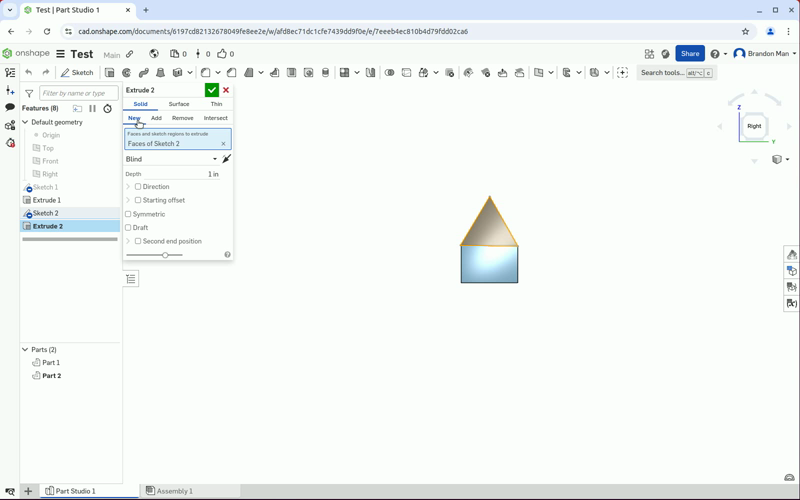
click(137, 120)
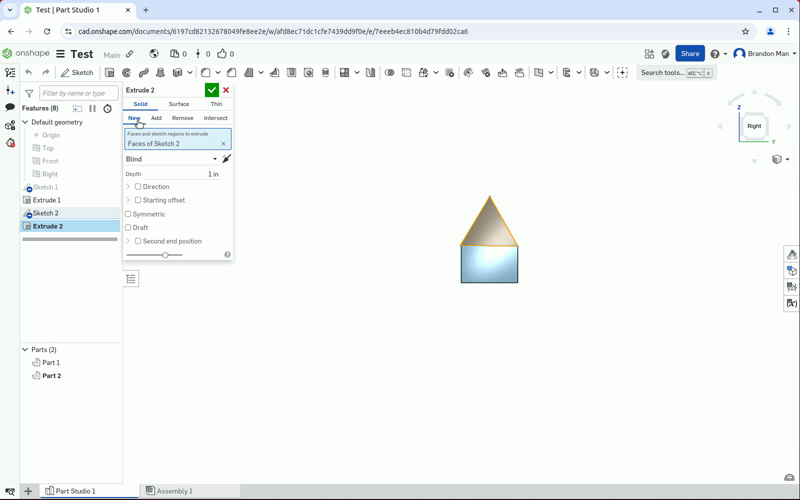
key(tab, 4)
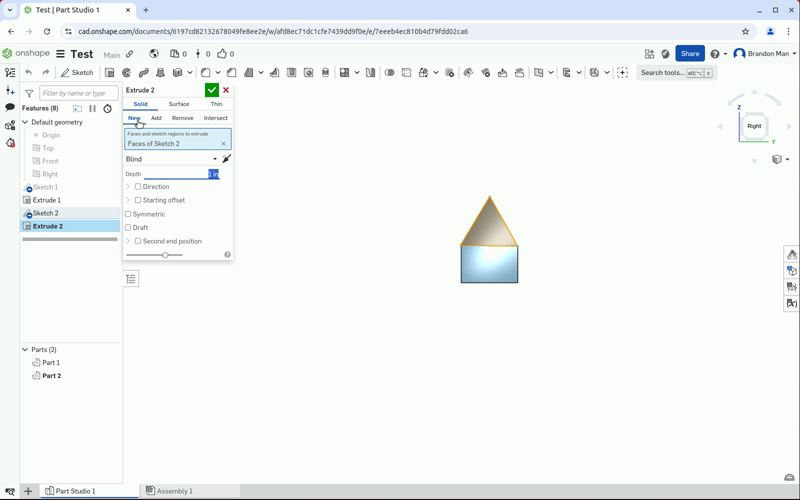
text(-23.108)
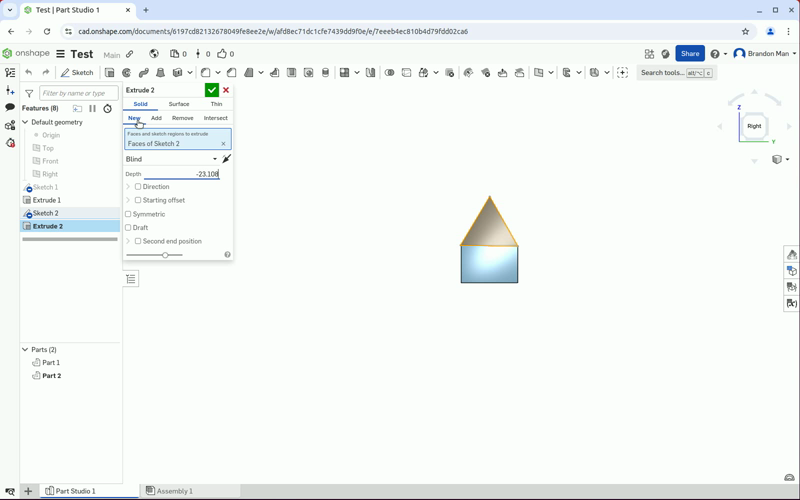
key(enter)
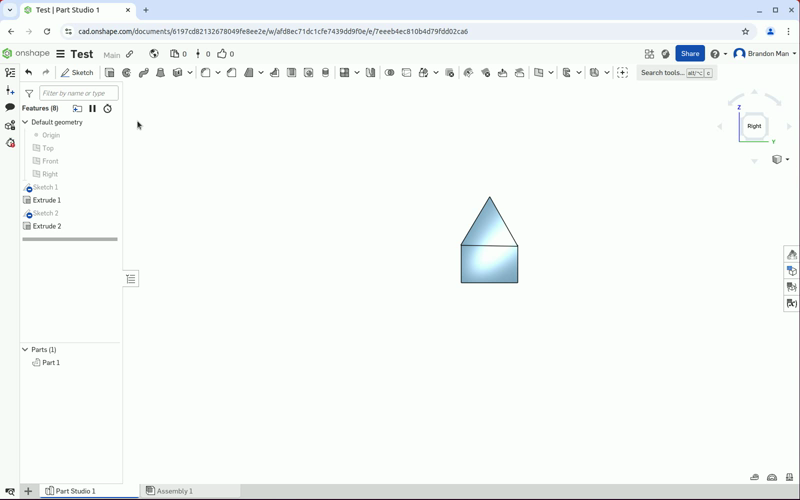
key(shift+h)
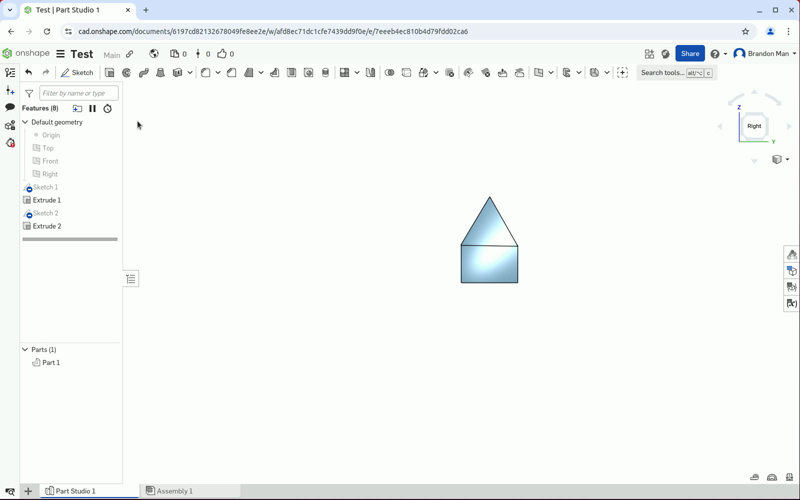
key(shift+h)
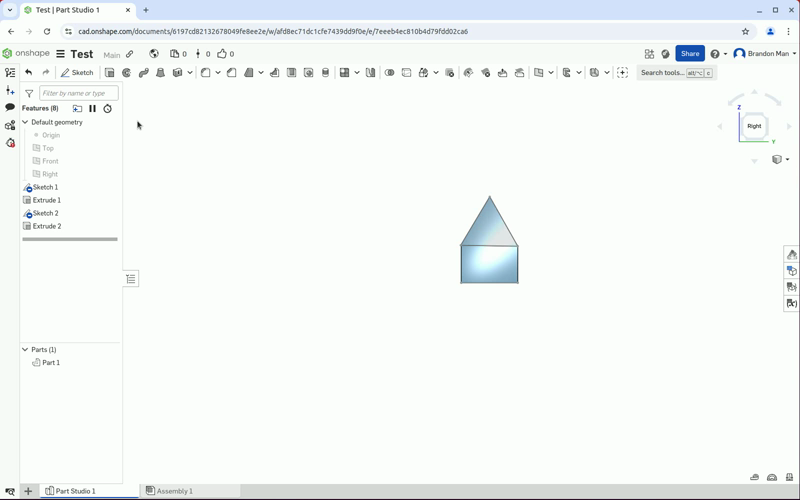
key(shift+7)
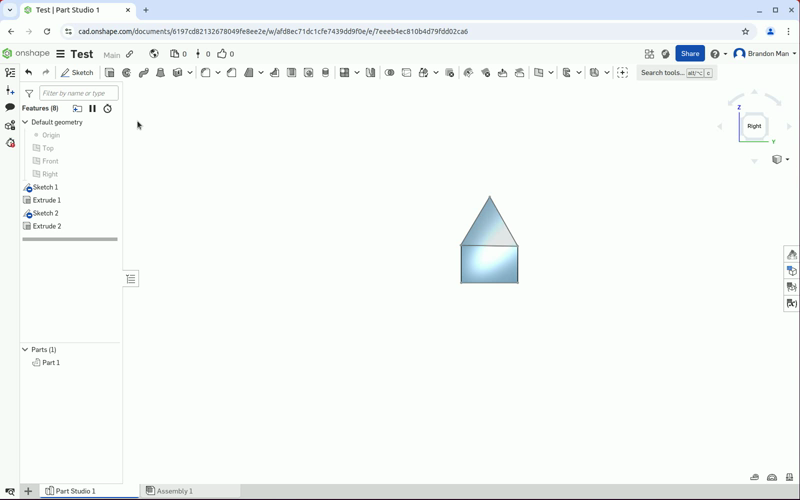
key(right, 2)
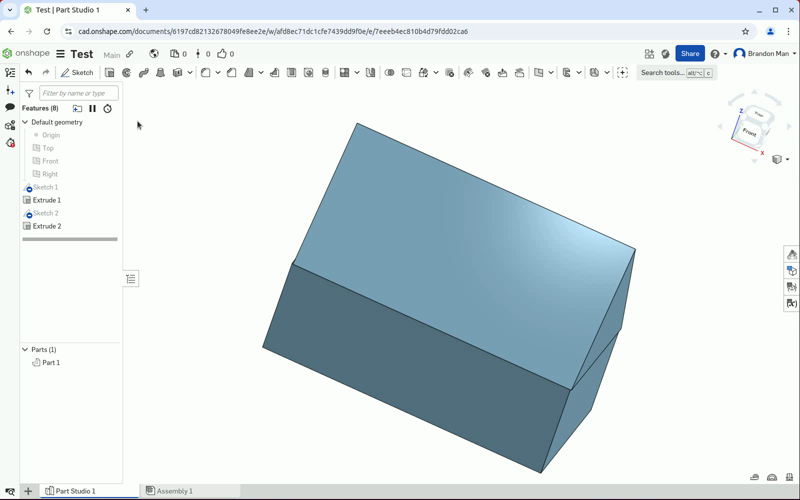
key(down, 2)
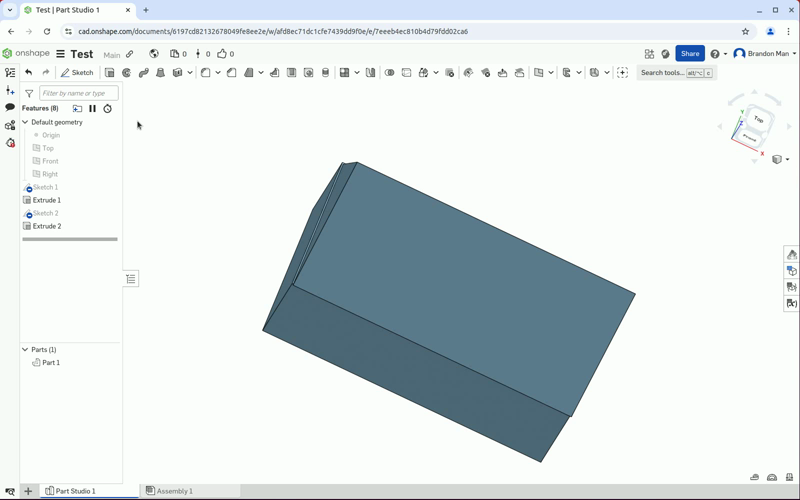
key(up, 2)
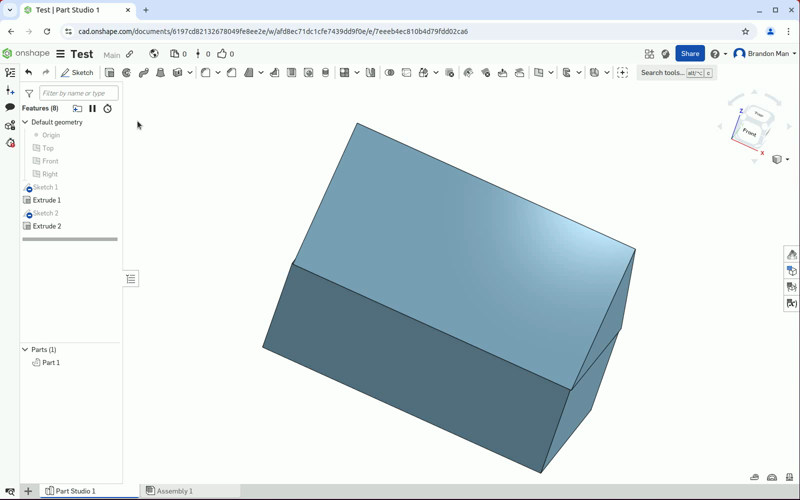
key(left, 2)
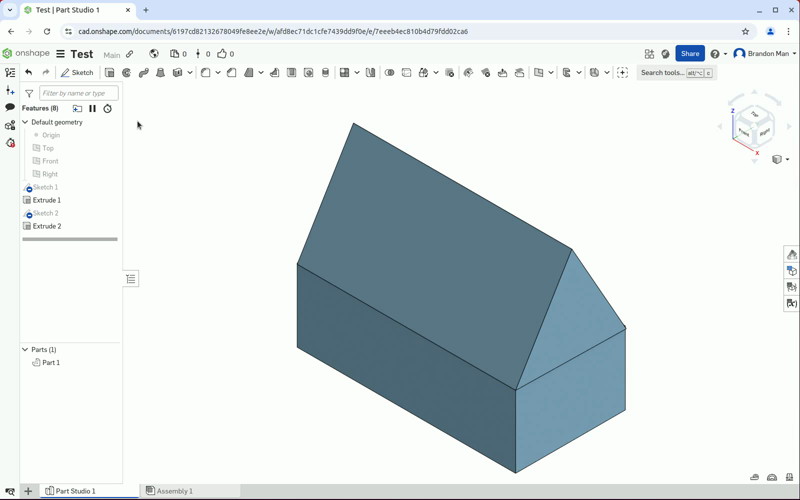
mouse_move(73, 189)
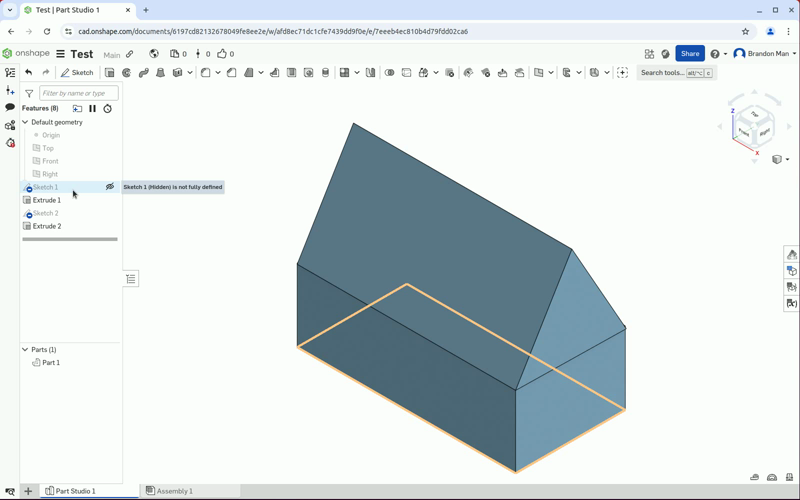
click(73, 189)